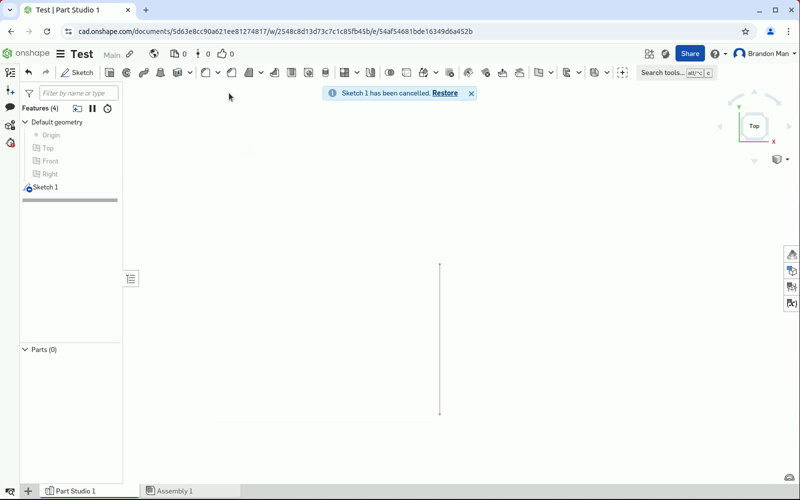
key(shift+h)
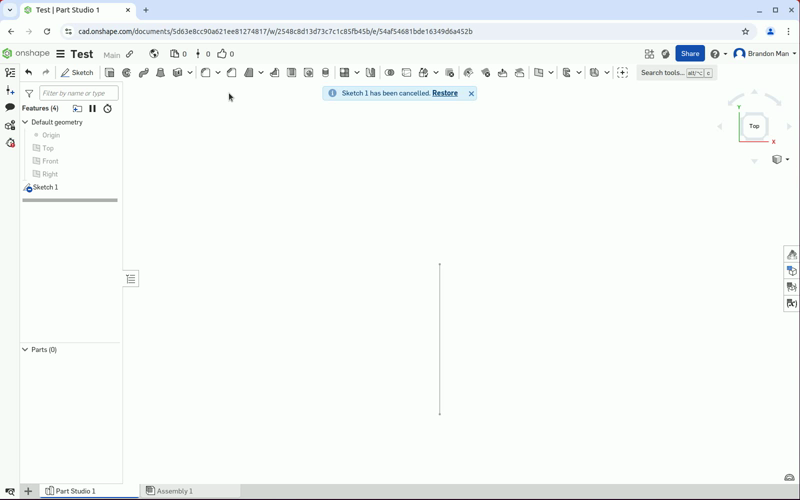
key(shift+s)
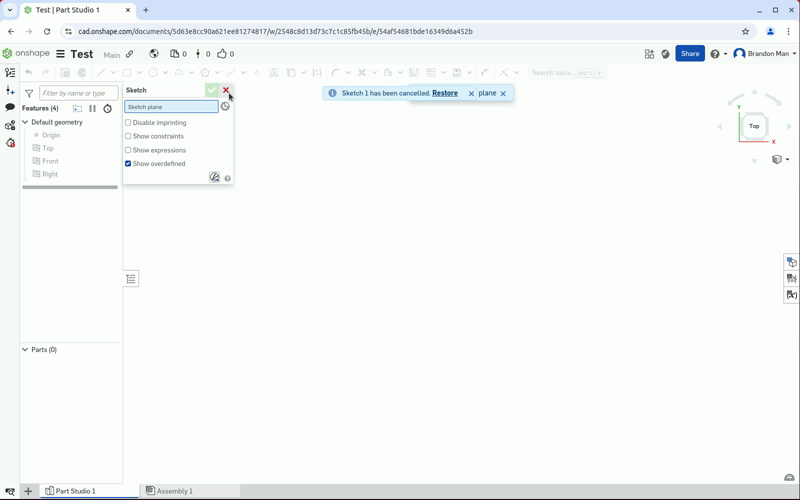
mouse_move(73, 150)
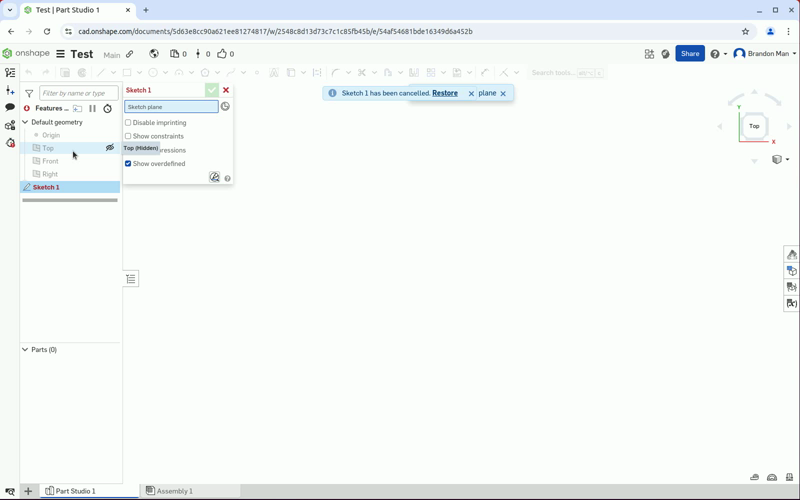
click(73, 150)
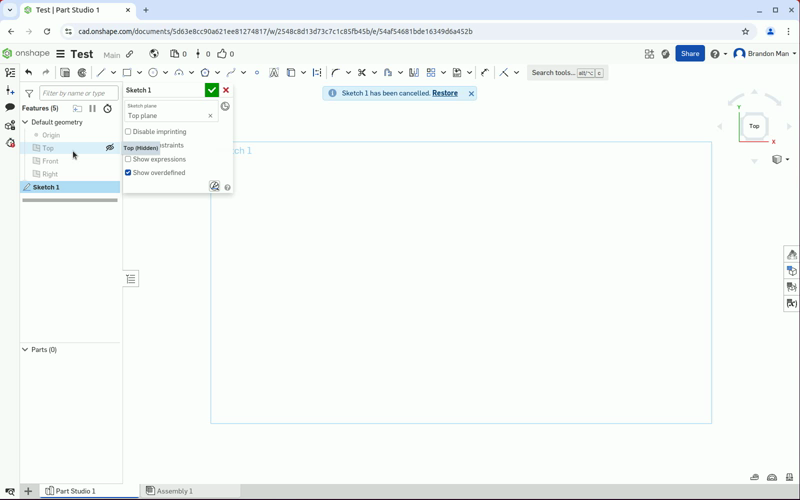
mouse_move(73, 352)
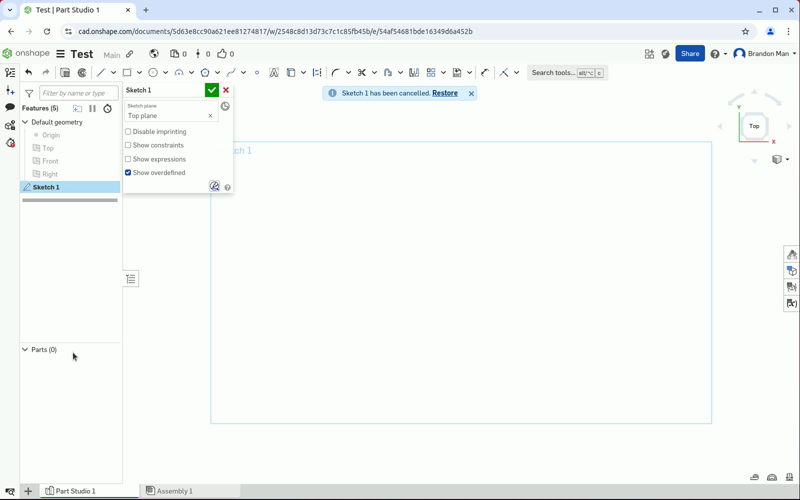
key(y)
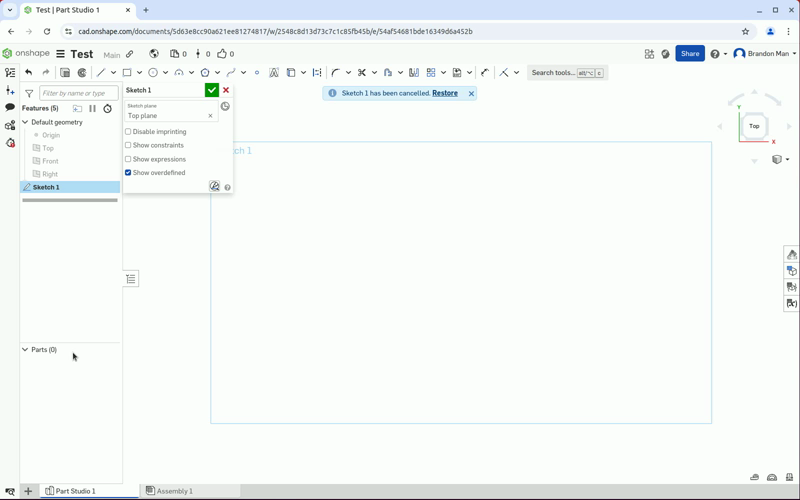
key(l)
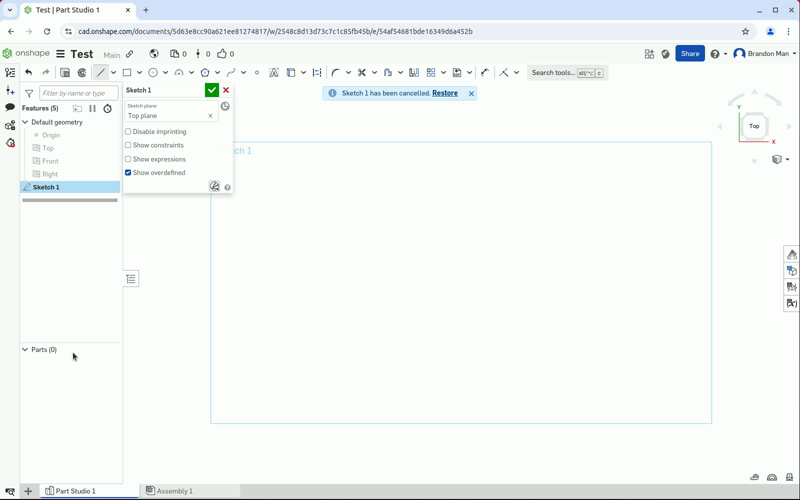
key_down(shift)
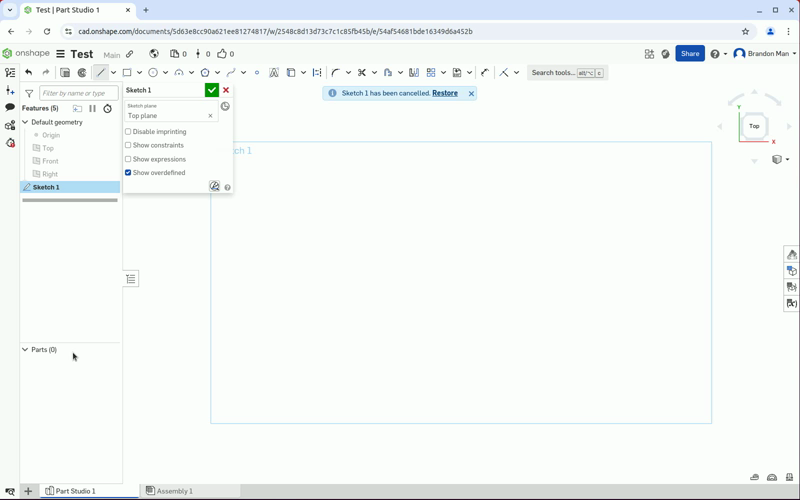
mouse_move(460, 282)
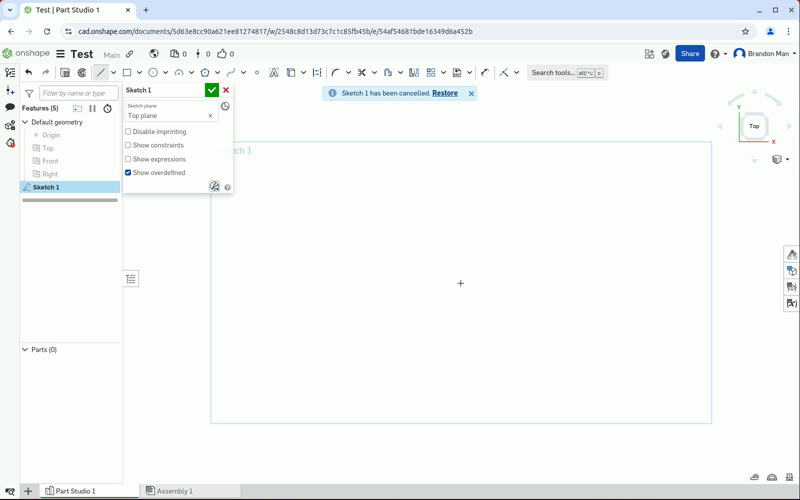
click(460, 282)
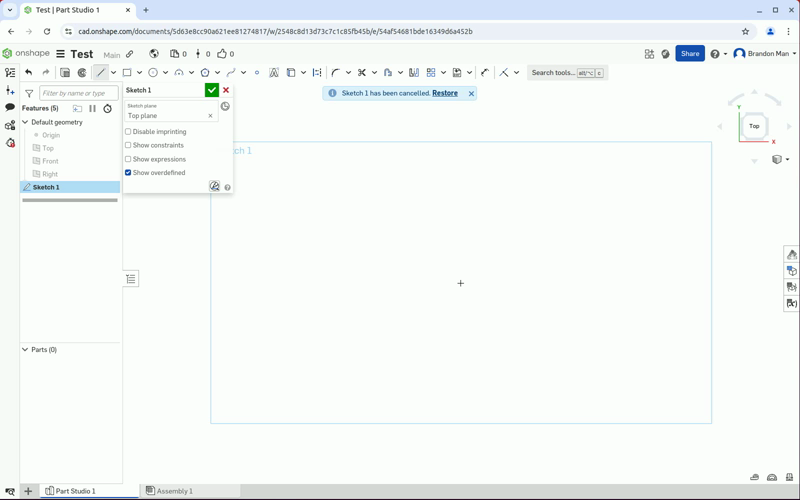
key_up(shift)
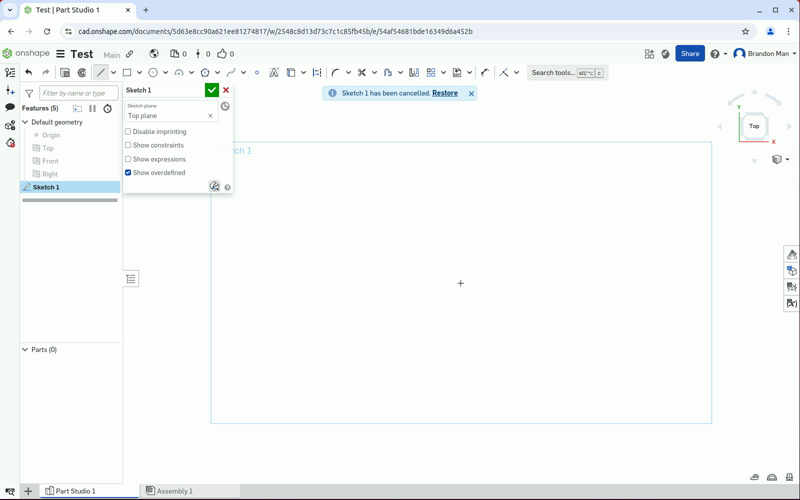
key_down(shift)
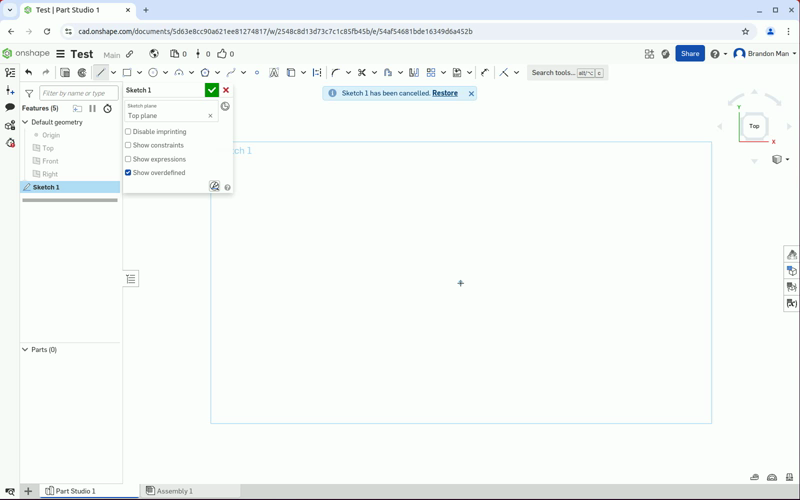
mouse_move(573, 282)
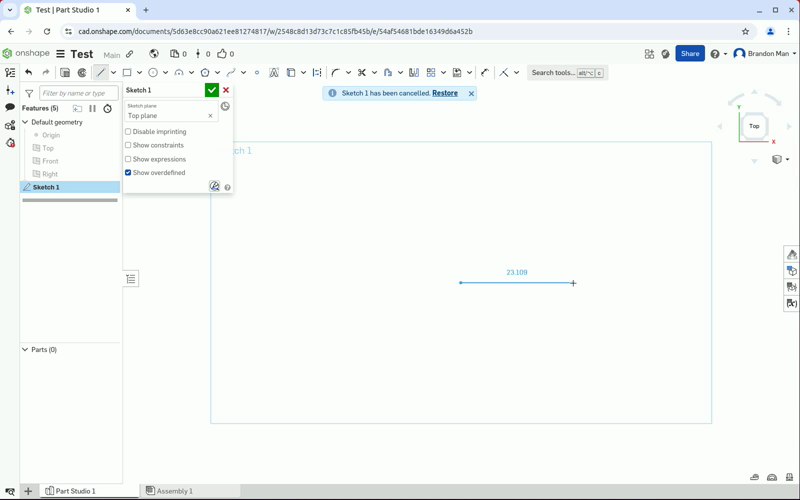
click(573, 282)
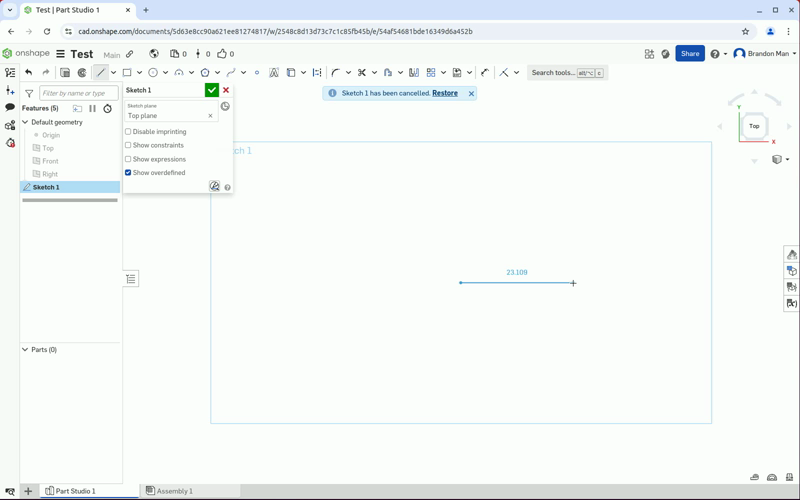
key_up(shift)
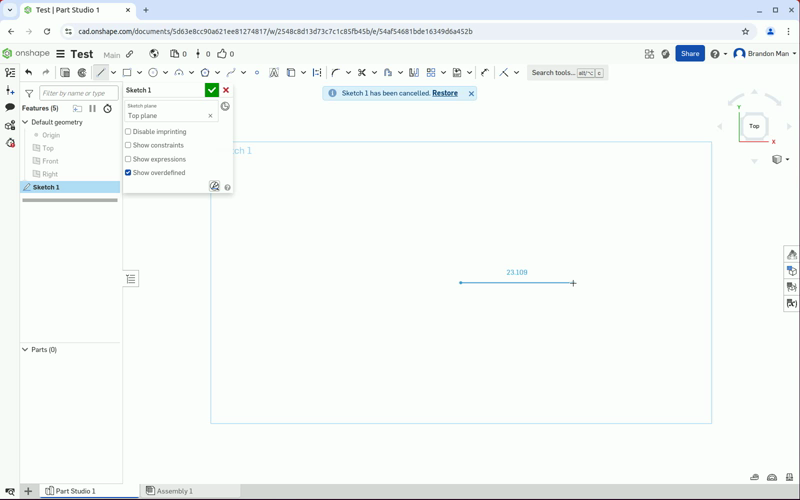
key_down(shift)
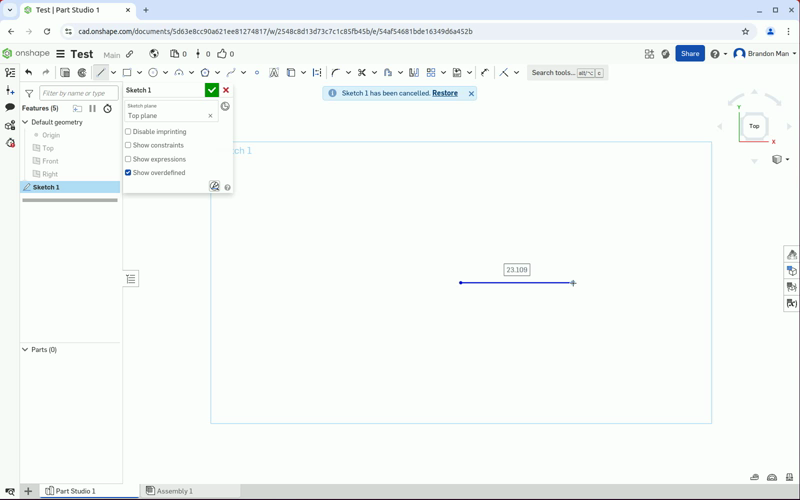
mouse_move(573, 208)
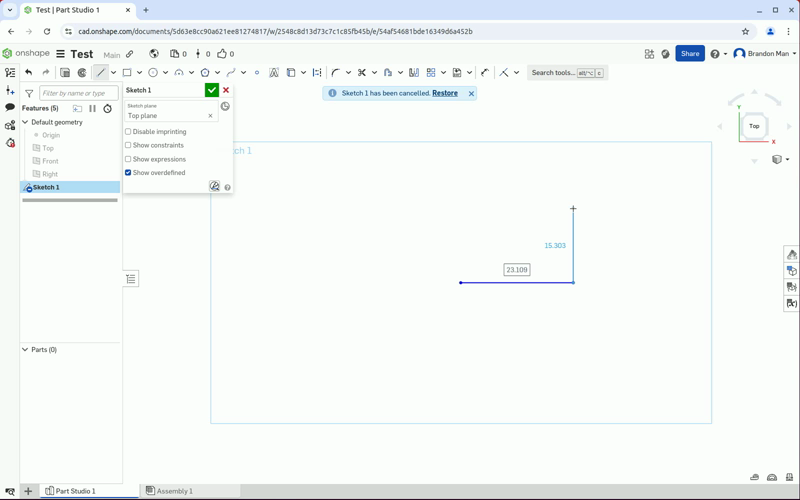
click(573, 208)
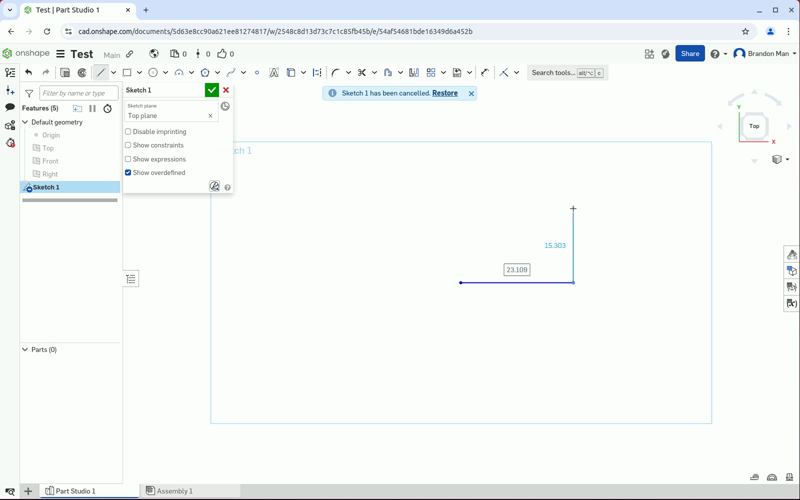
key_up(shift)
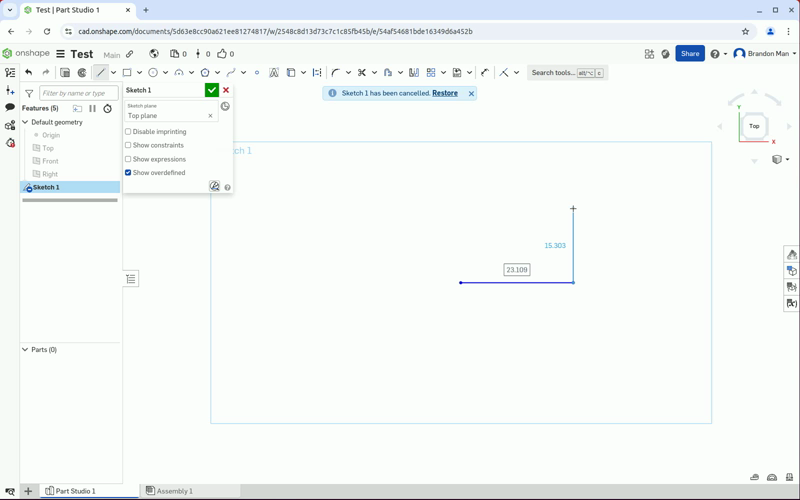
key_down(shift)
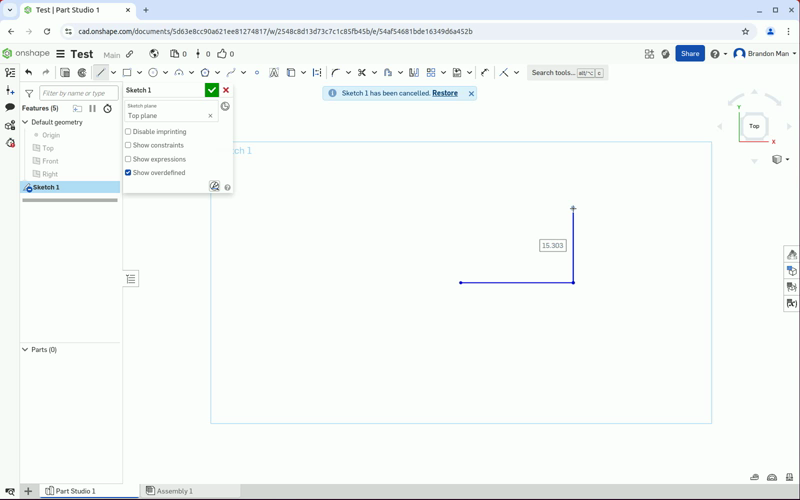
mouse_move(460, 208)
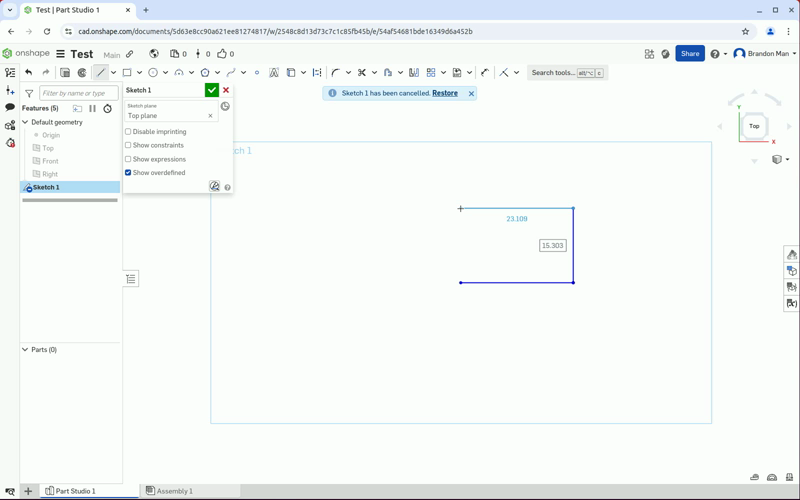
click(460, 208)
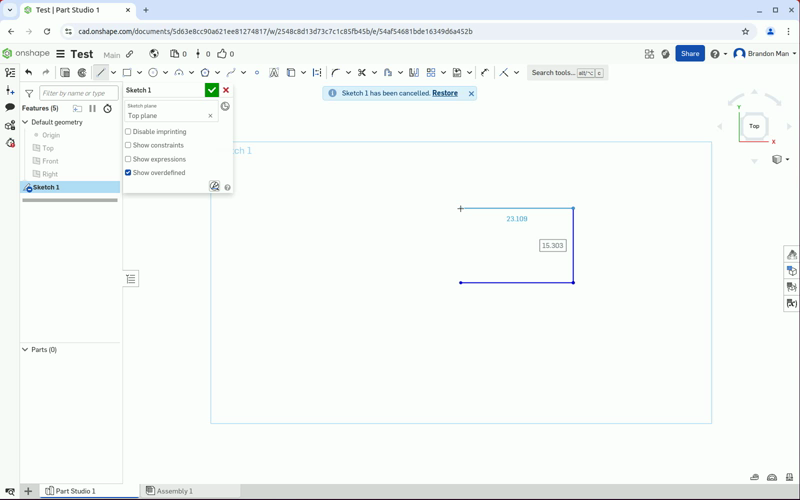
key_up(shift)
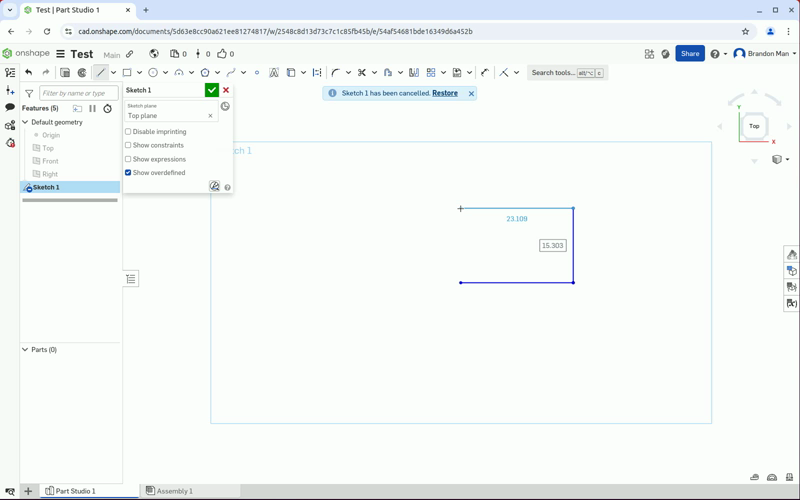
key_down(shift)
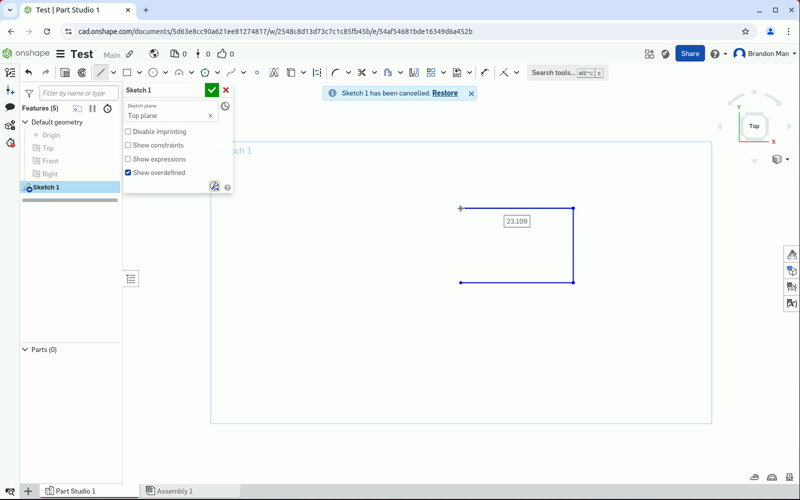
mouse_move(460, 282)
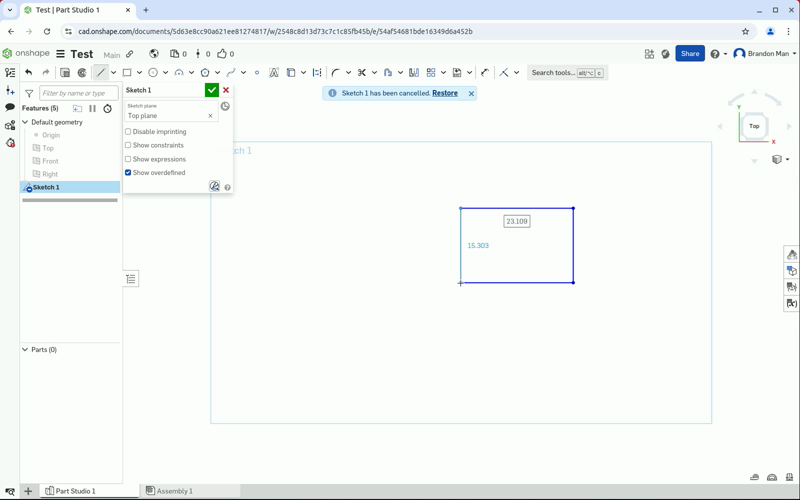
key_up(shift)
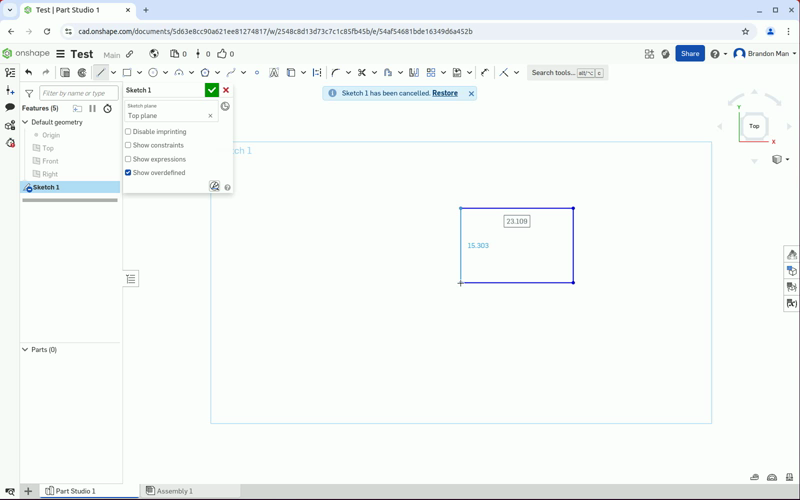
click(460, 282)
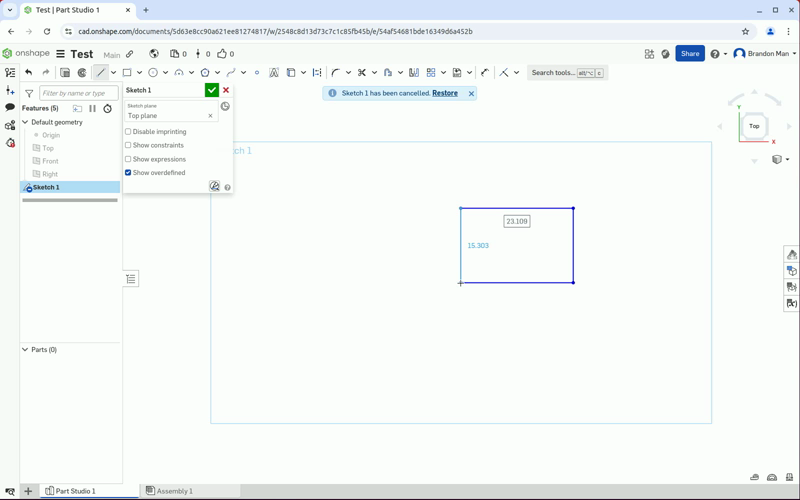
key(esc)
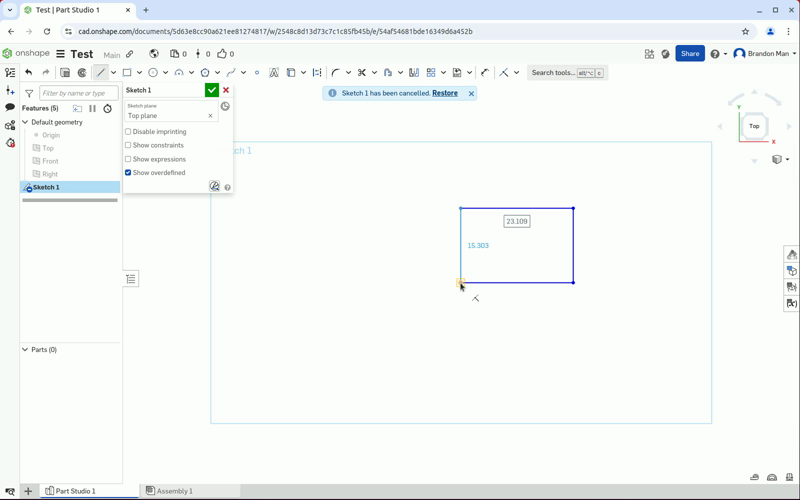
mouse_move(533, 226)
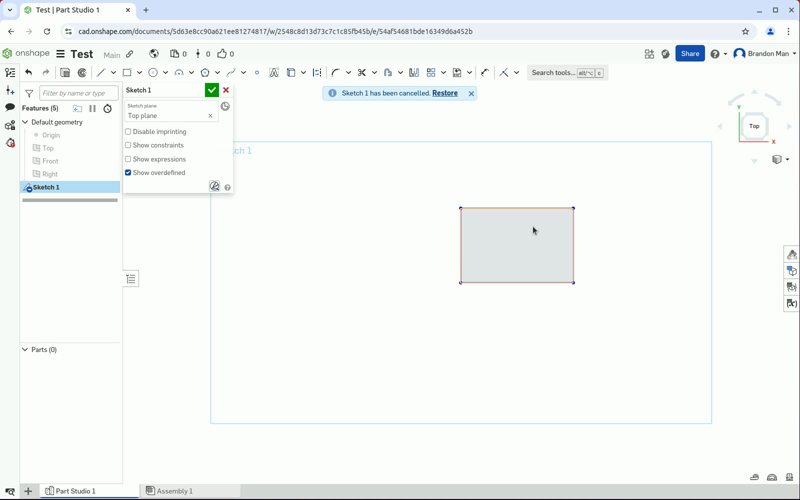
click(533, 226)
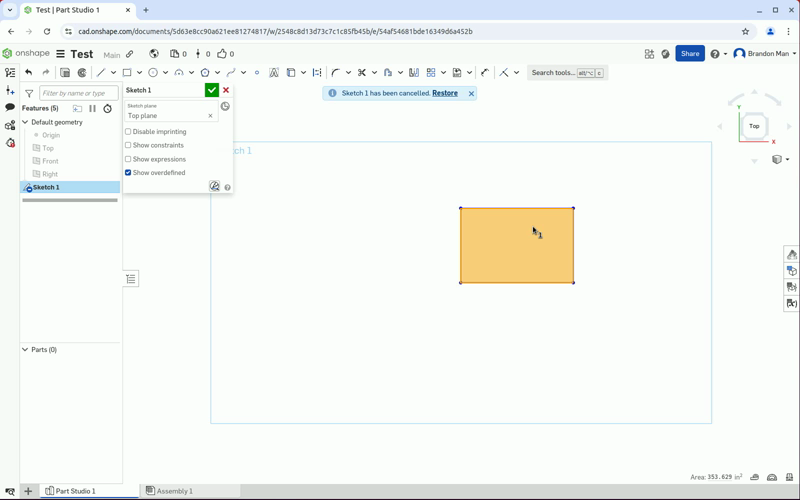
mouse_move(73, 352)
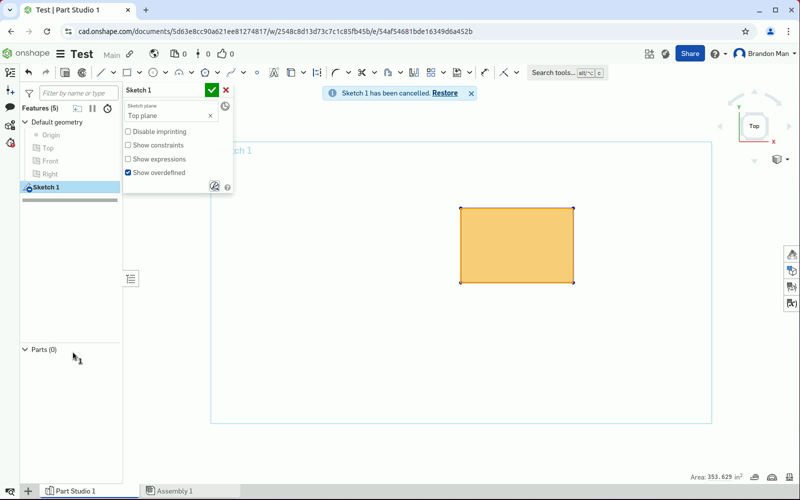
key(shift+y)
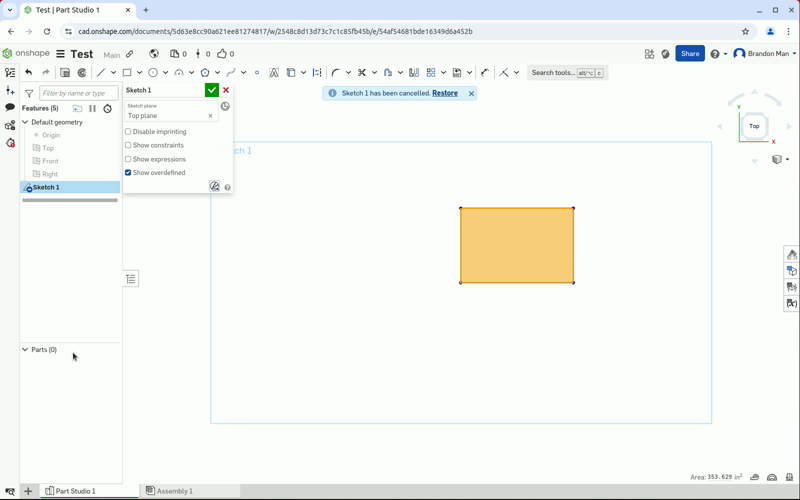
key(shift+e)
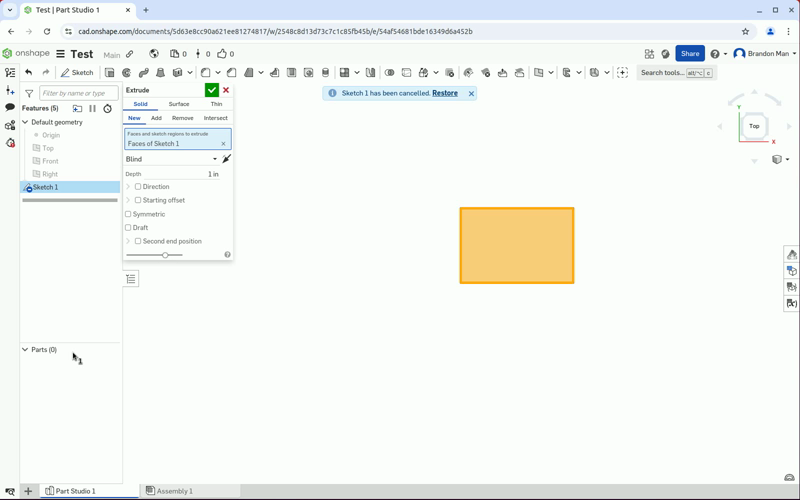
mouse_move(143, 106)
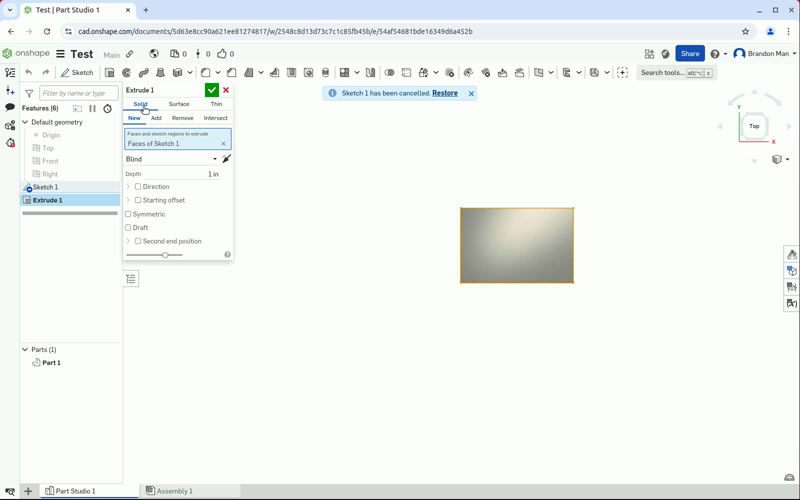
click(143, 106)
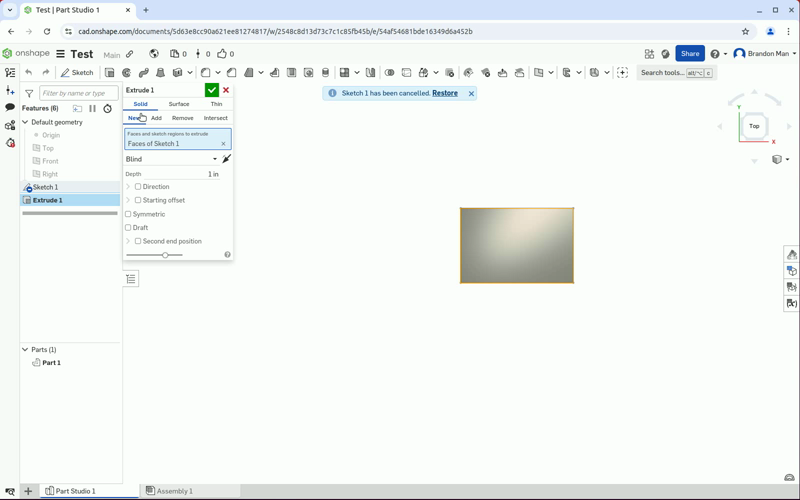
mouse_move(137, 120)
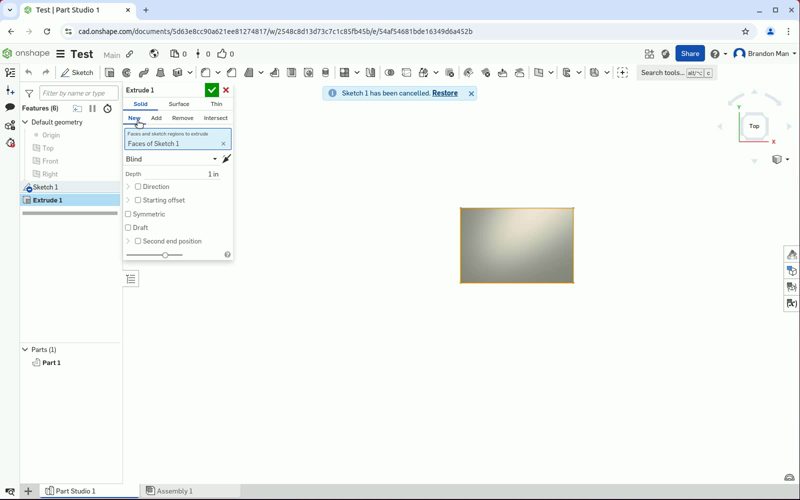
click(137, 120)
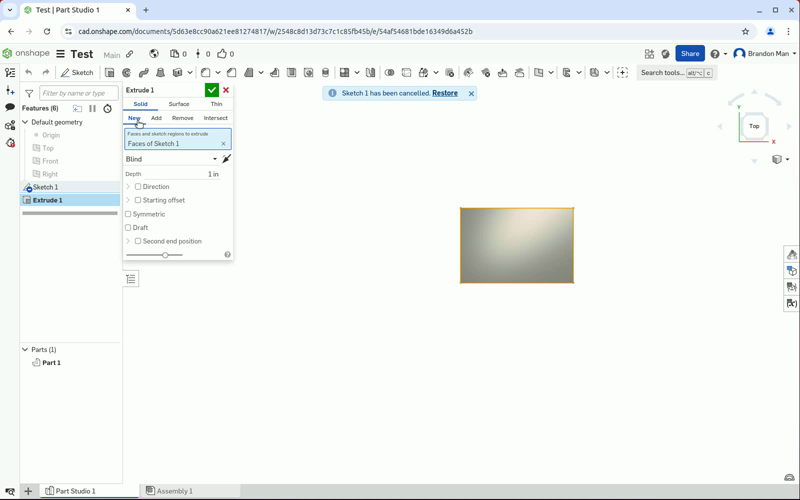
key(tab, 4)
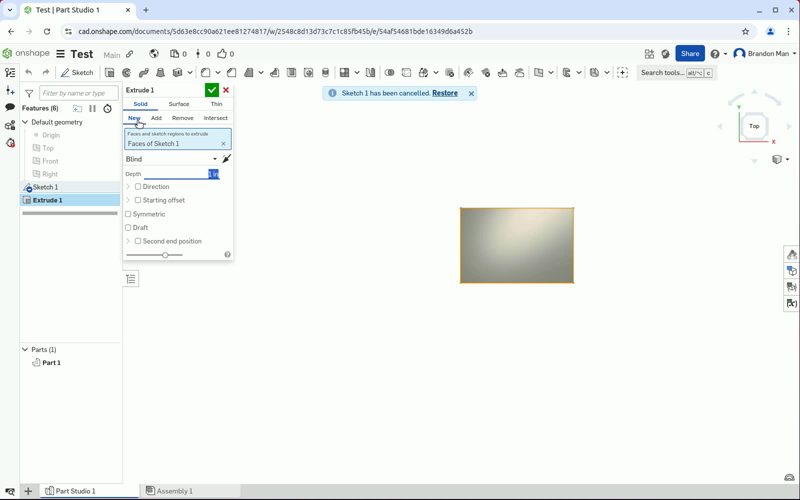
text(-3.851)
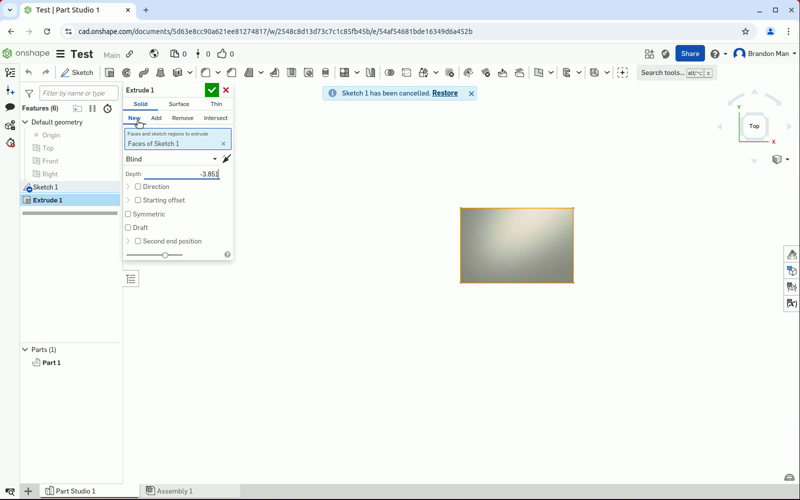
key(enter)
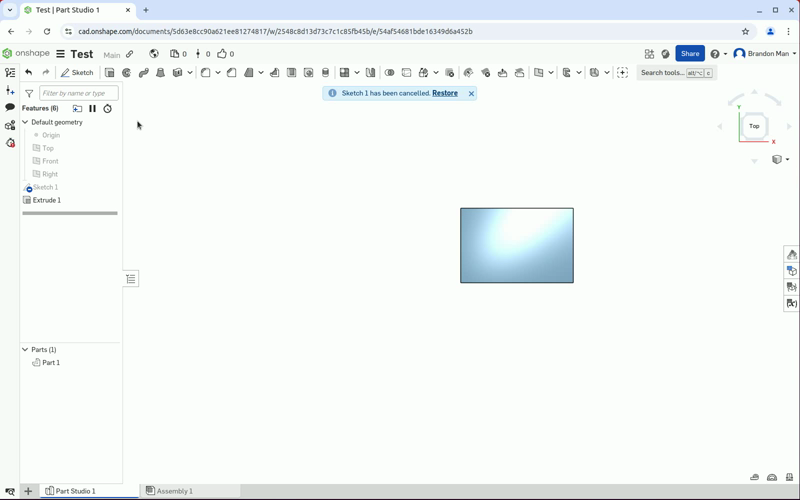
key(shift+h)
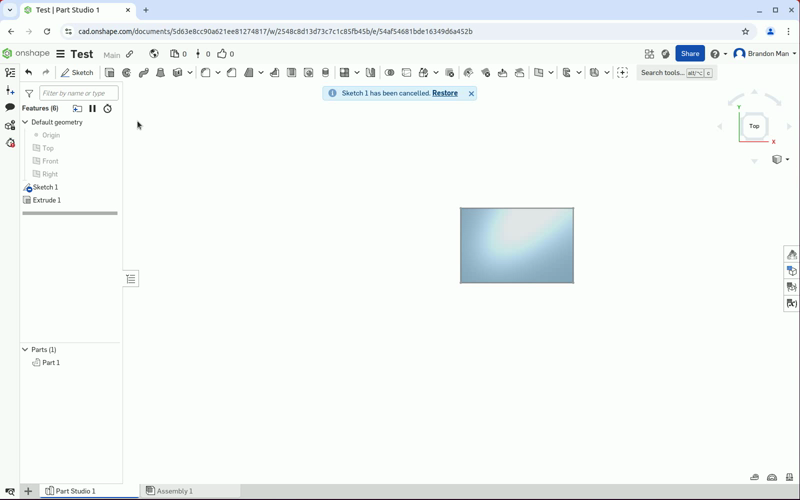
key(shift+h)
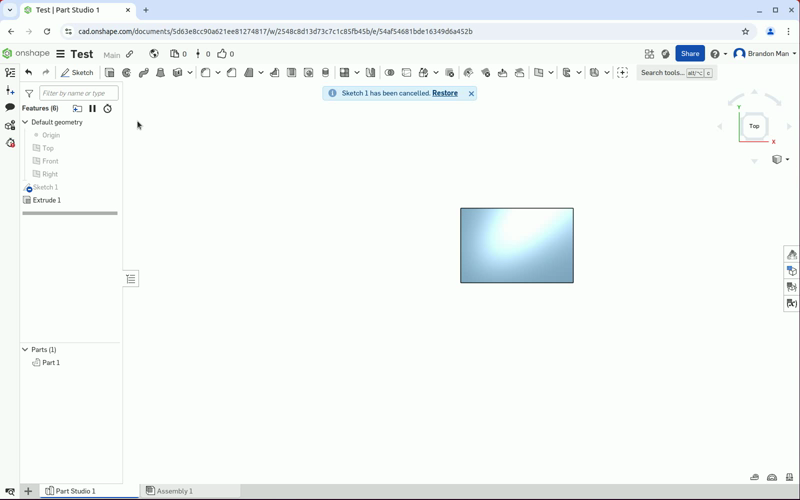
mouse_move(73, 189)
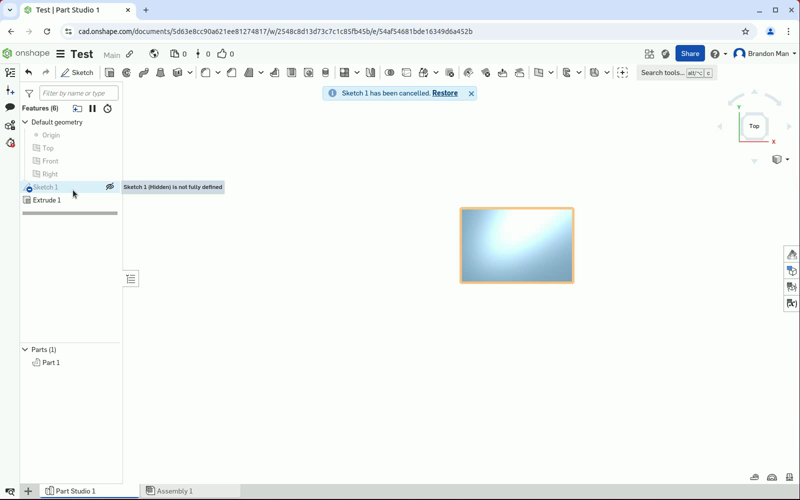
click(73, 189)
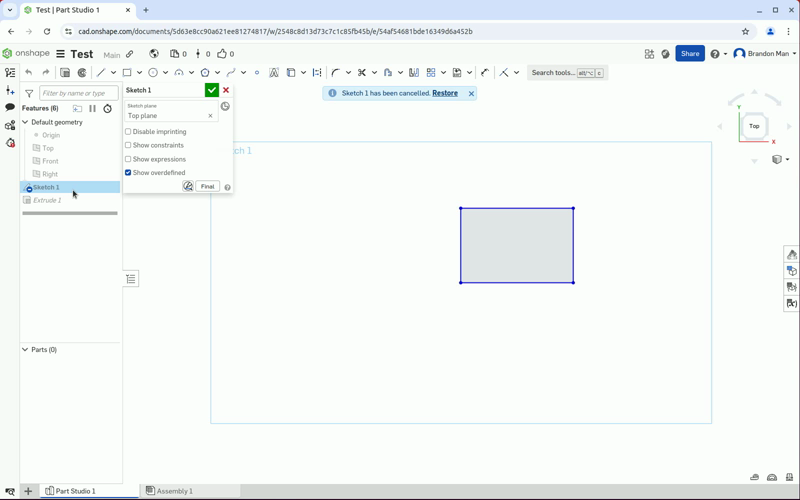
mouse_move(229, 92)
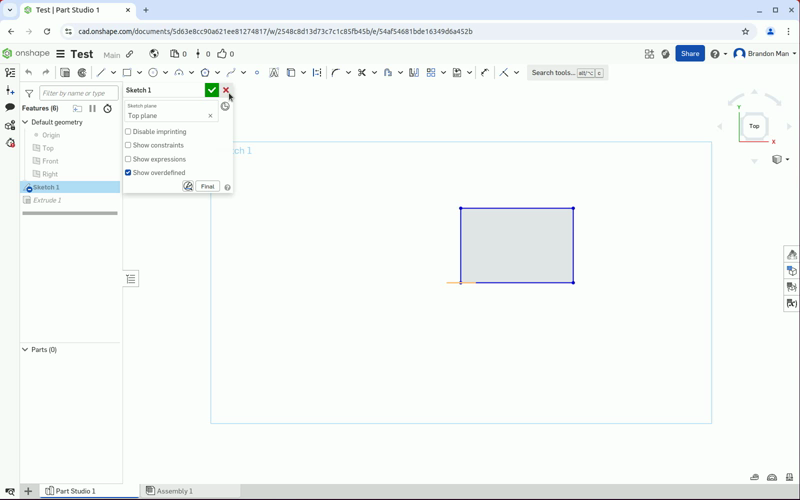
click(229, 92)
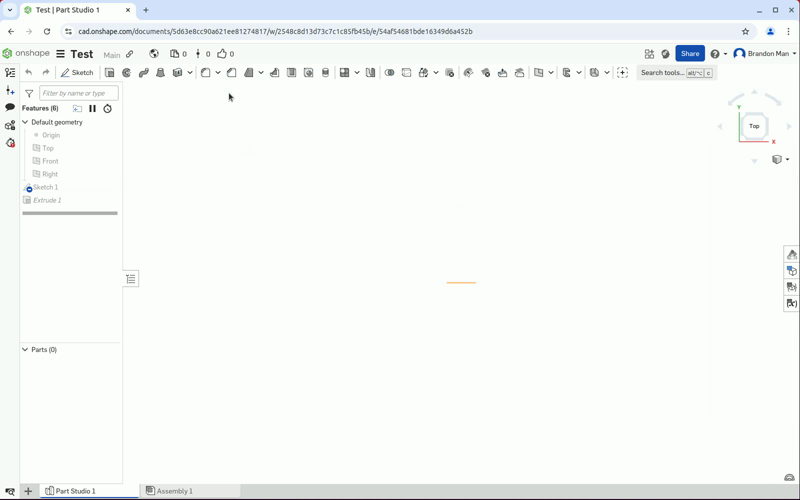
mouse_move(73, 352)
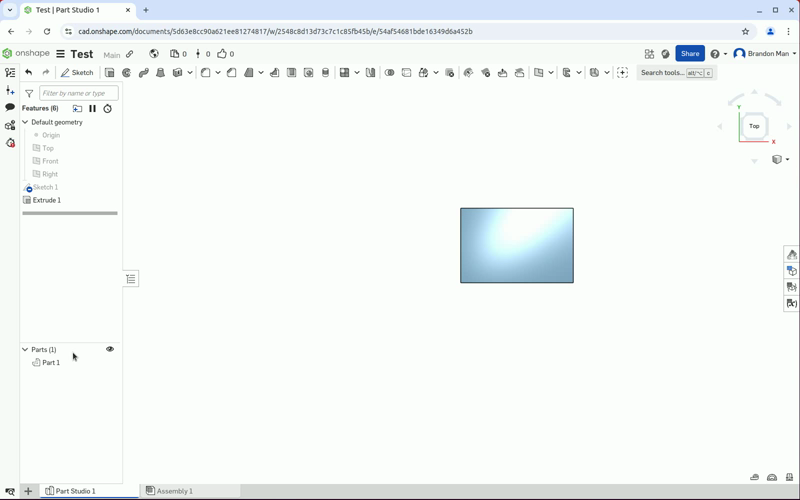
key(y)
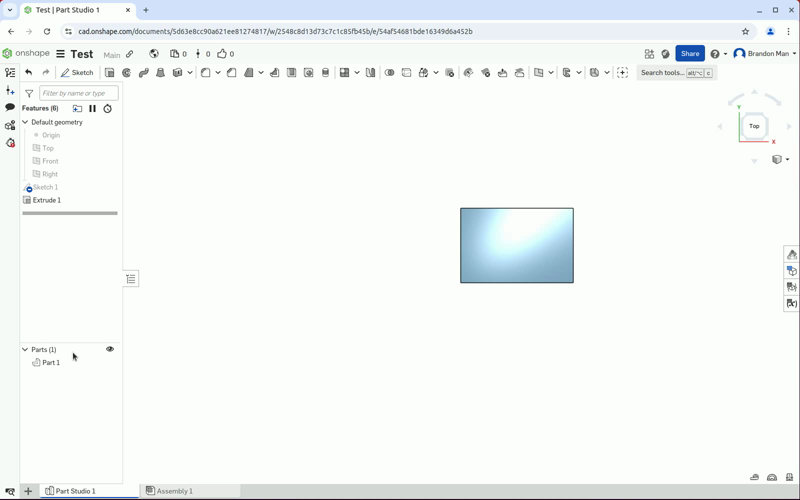
key(shift+p)
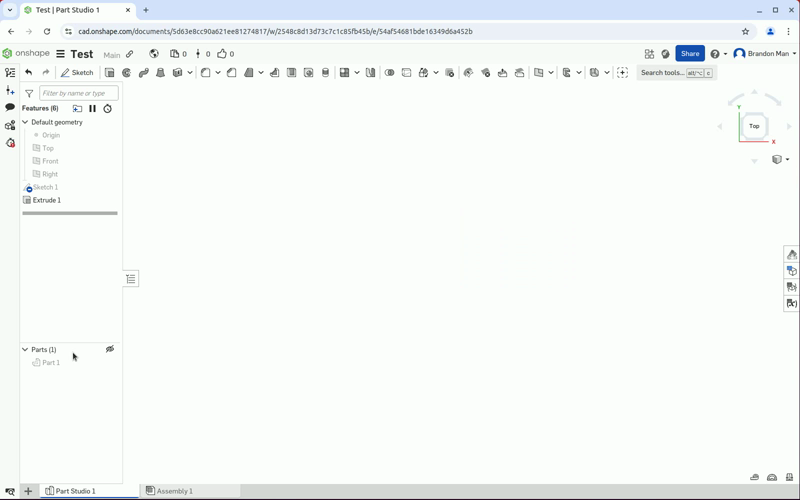
key(space)
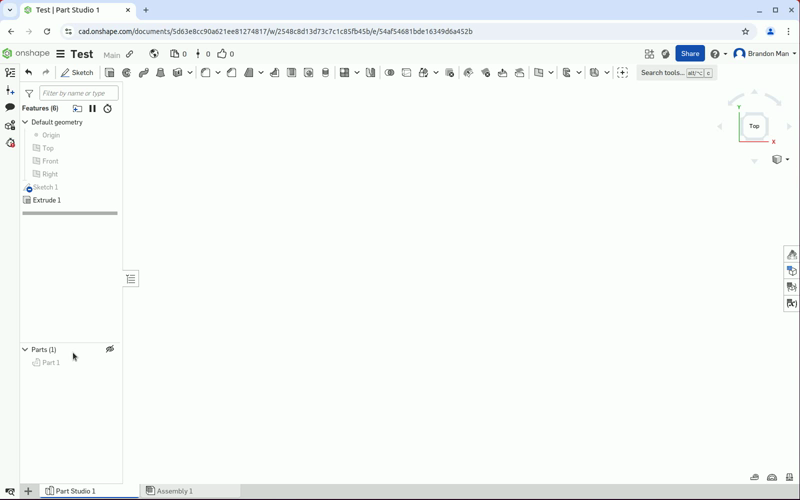
key_down(shift)
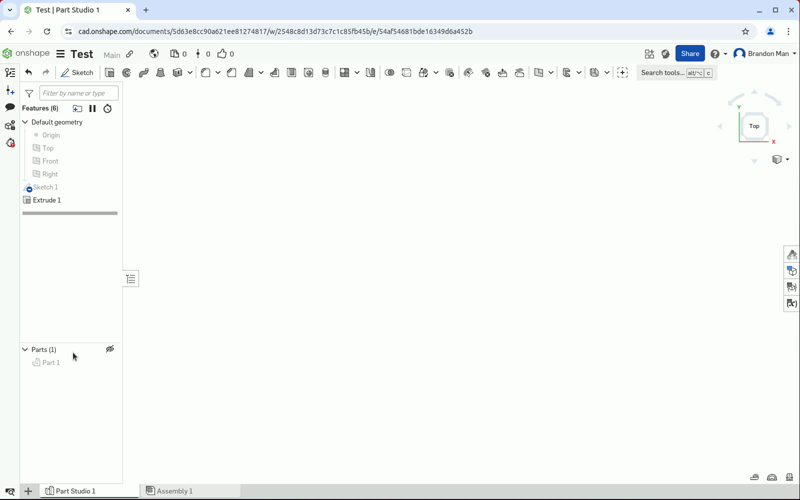
key(up)
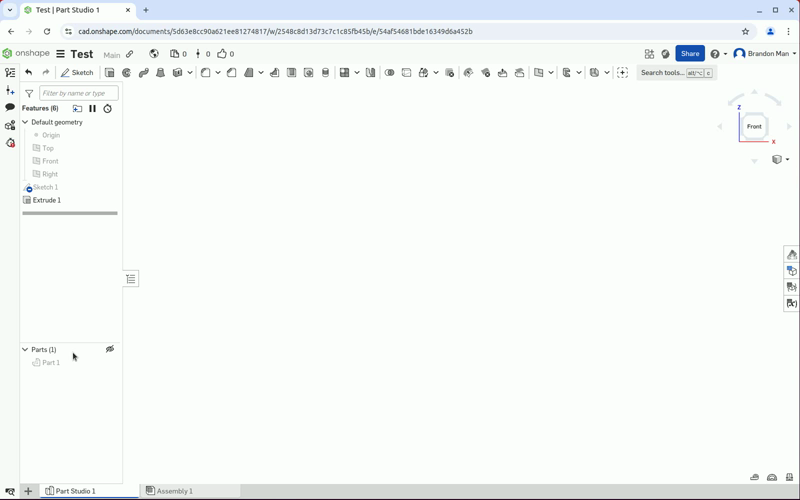
key_up(shift)
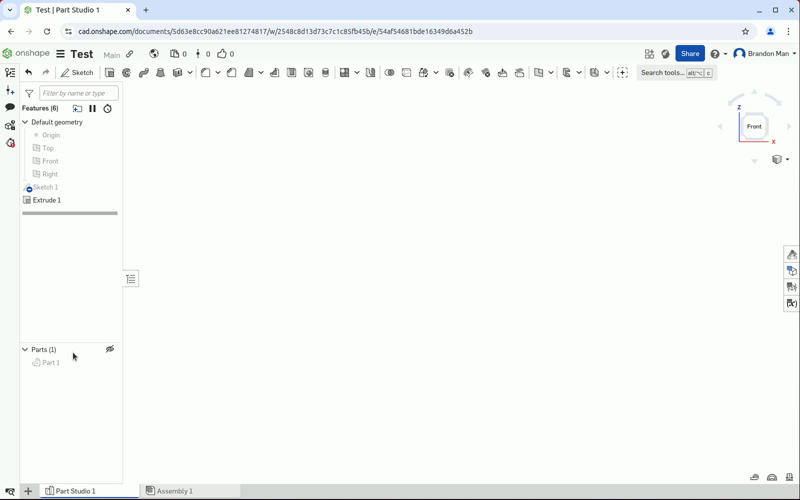
key(space)
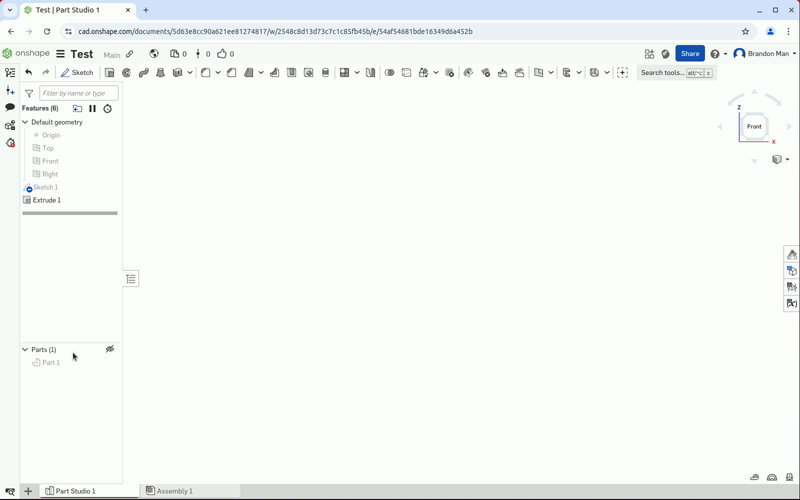
key_down(shift)
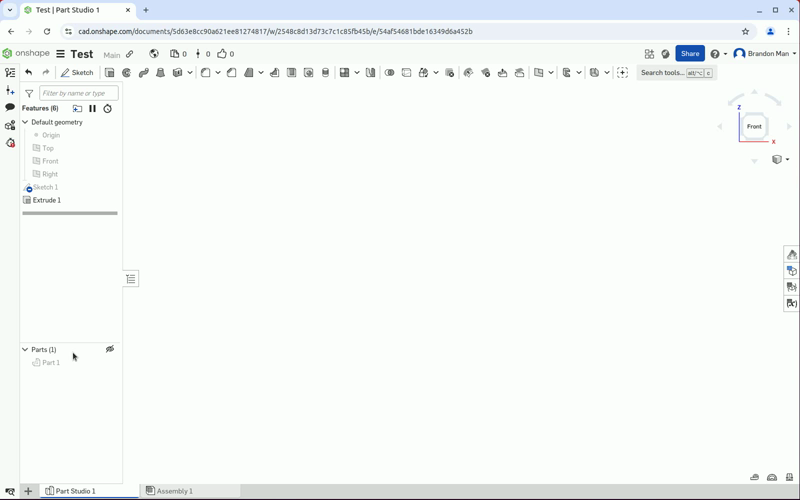
key(left)
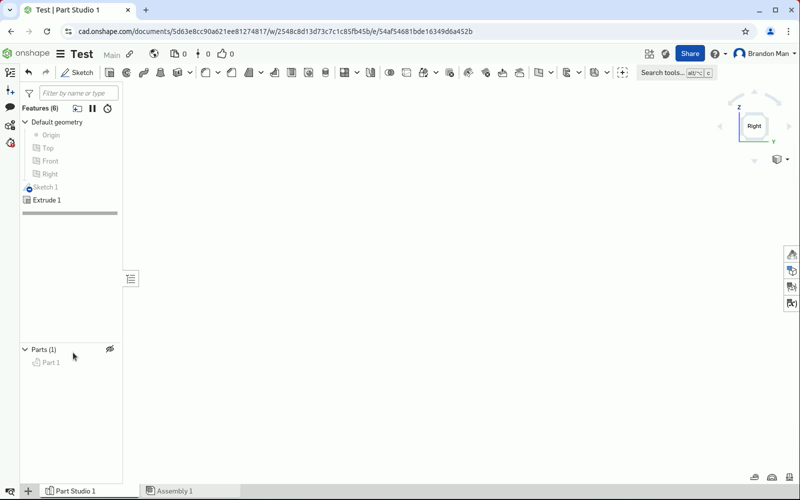
key_up(shift)
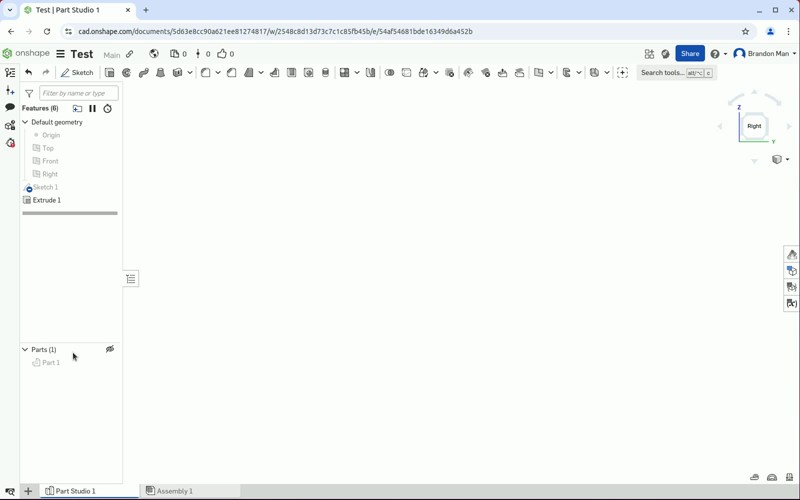
mouse_move(73, 352)
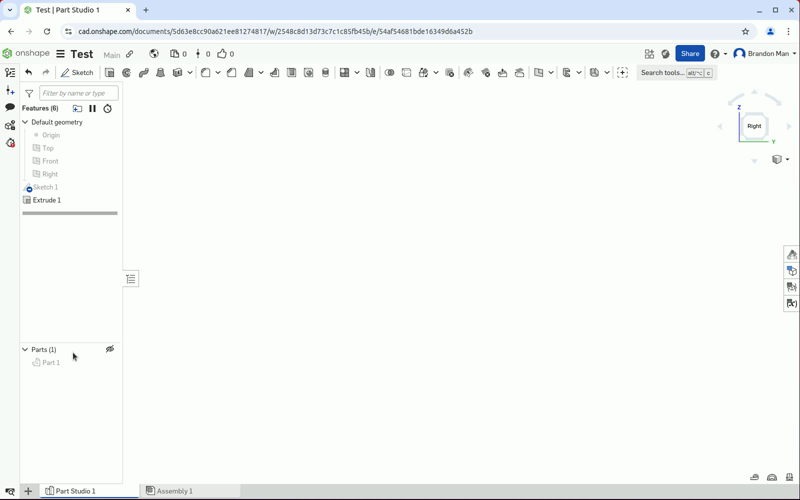
key(shift+y)
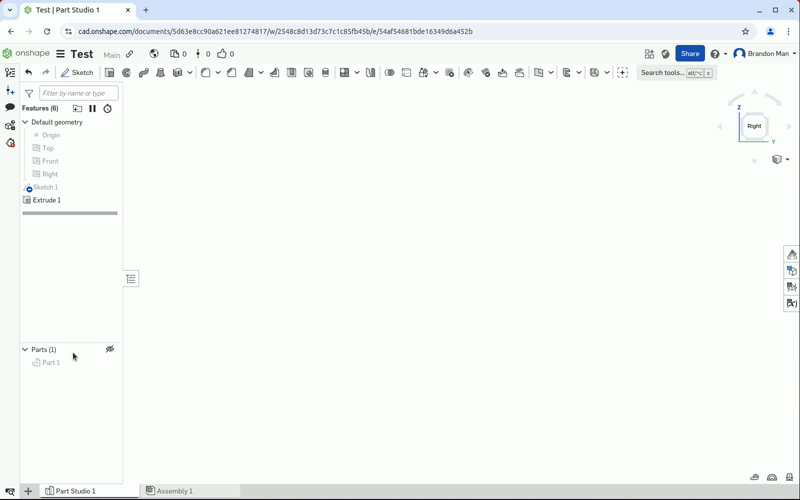
key(shift+s)
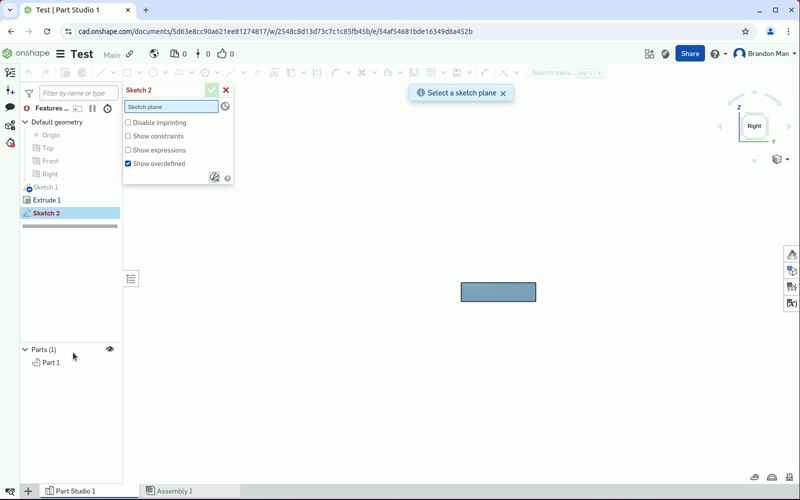
mouse_move(73, 176)
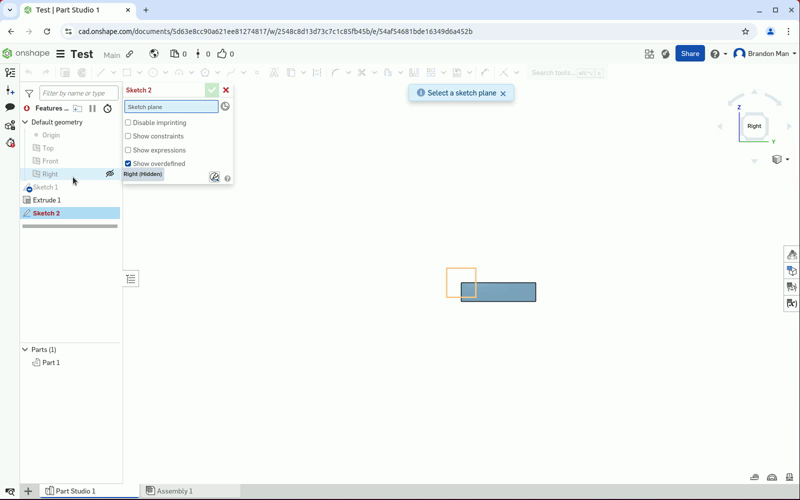
click(73, 176)
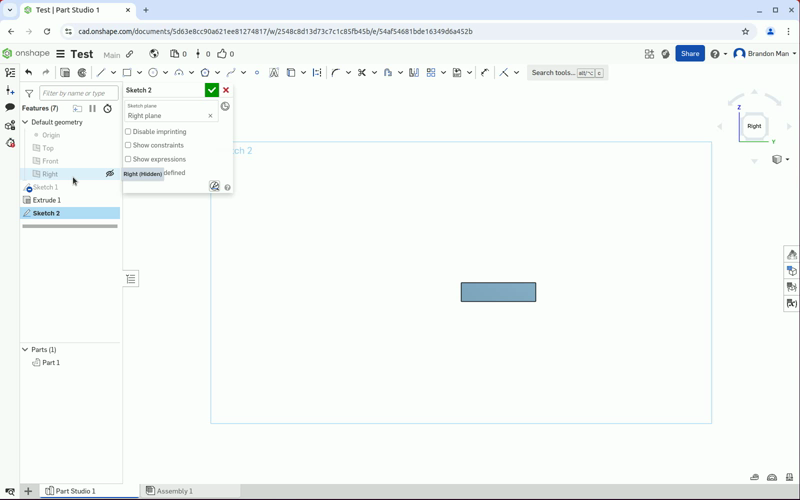
mouse_move(73, 352)
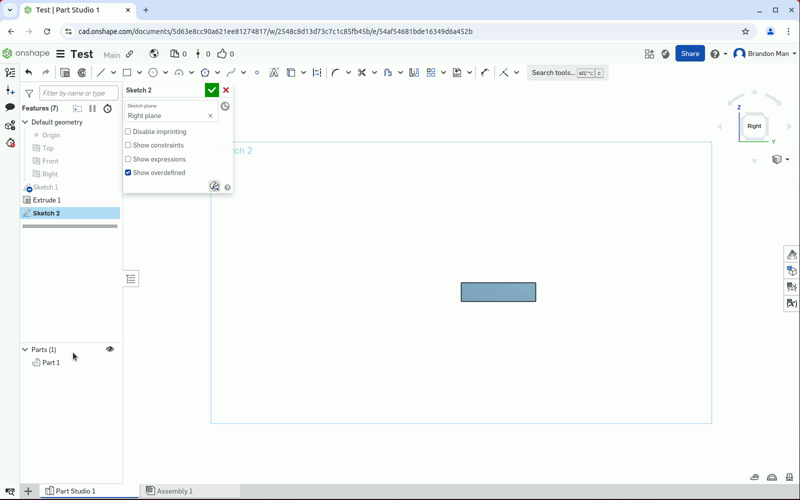
key(y)
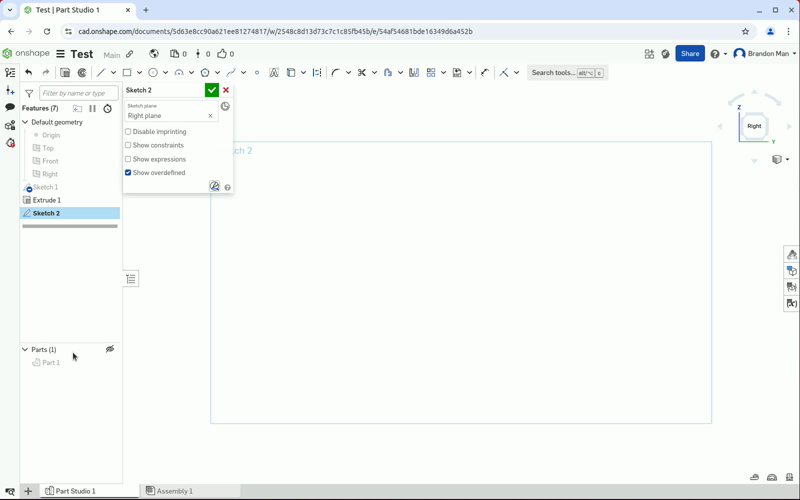
key(l)
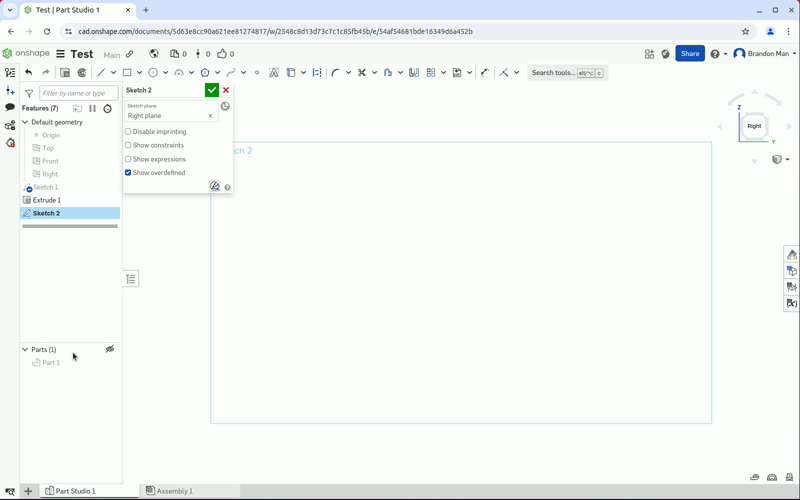
key_down(shift)
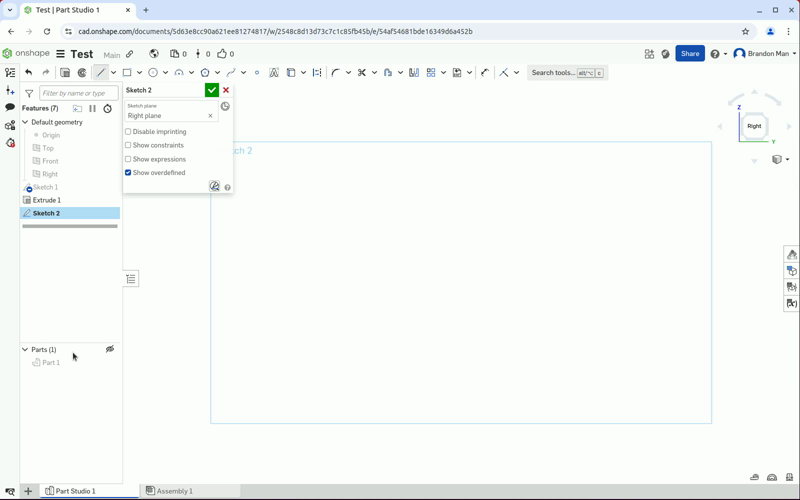
mouse_move(460, 282)
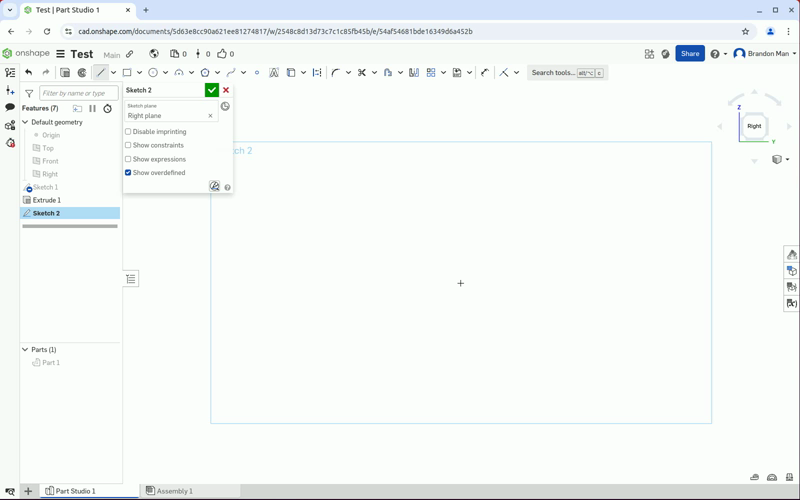
click(460, 282)
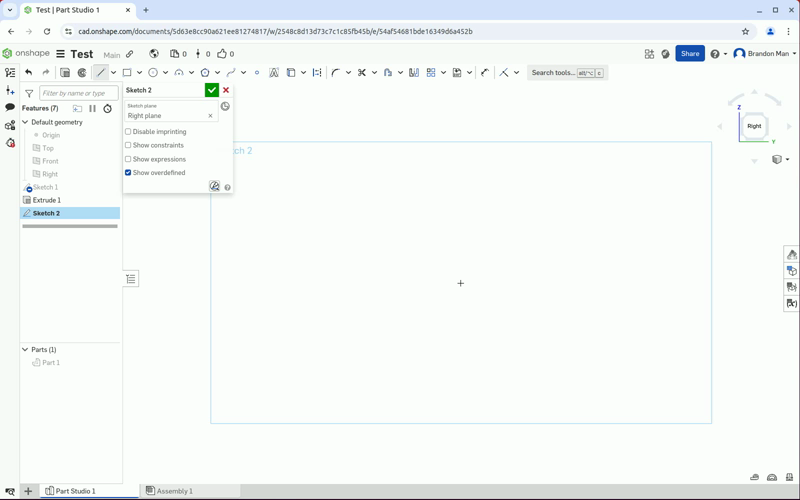
key_up(shift)
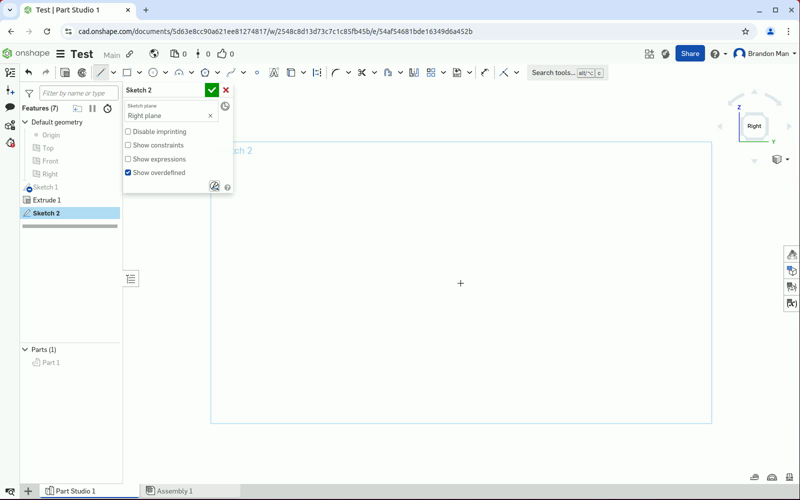
key_down(shift)
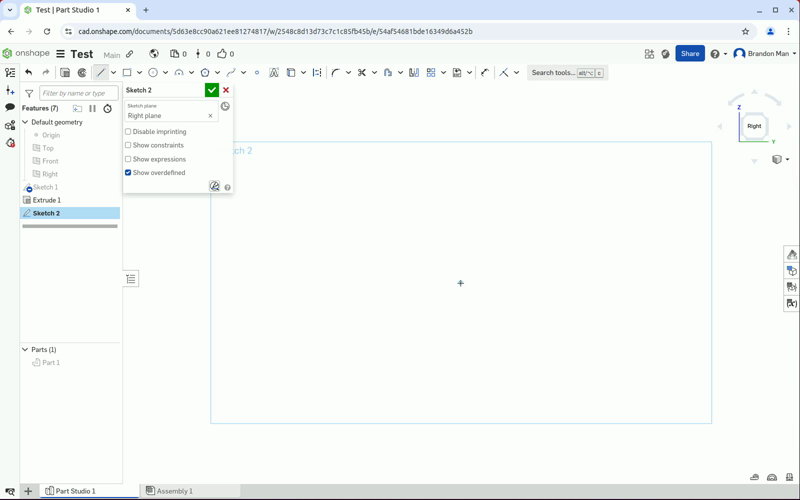
mouse_move(536, 282)
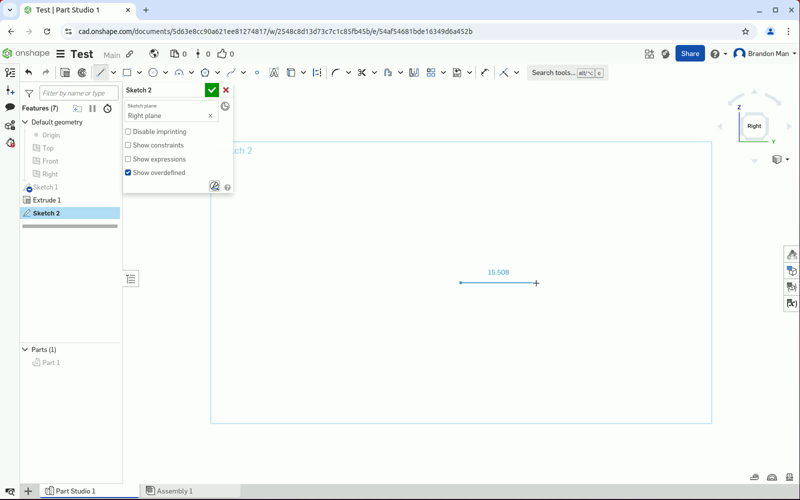
click(536, 282)
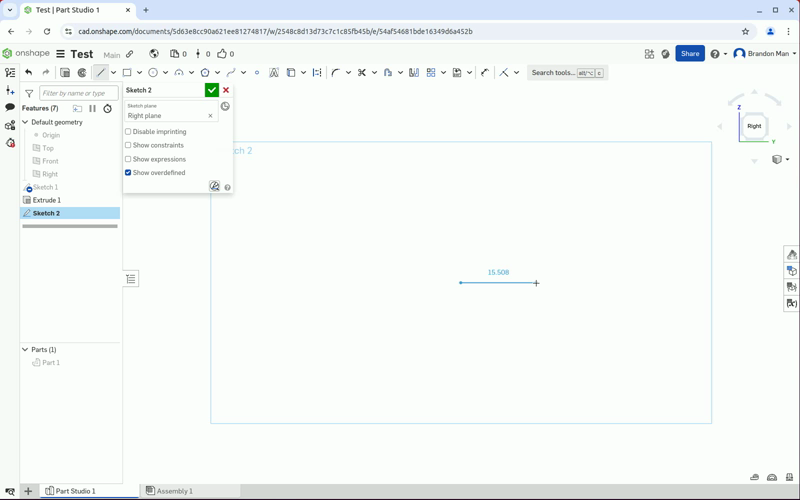
key_up(shift)
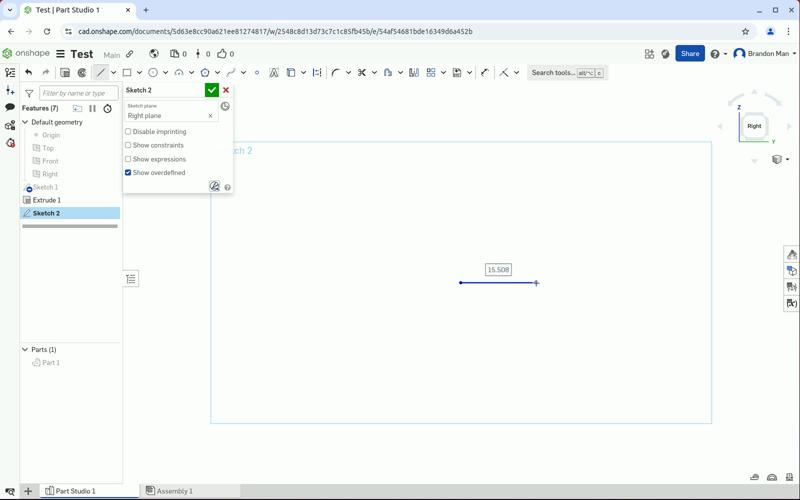
key_down(shift)
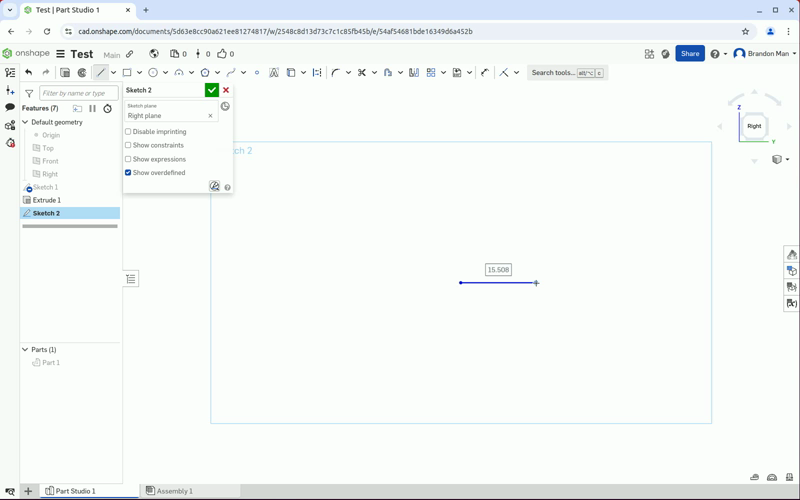
mouse_move(566, 282)
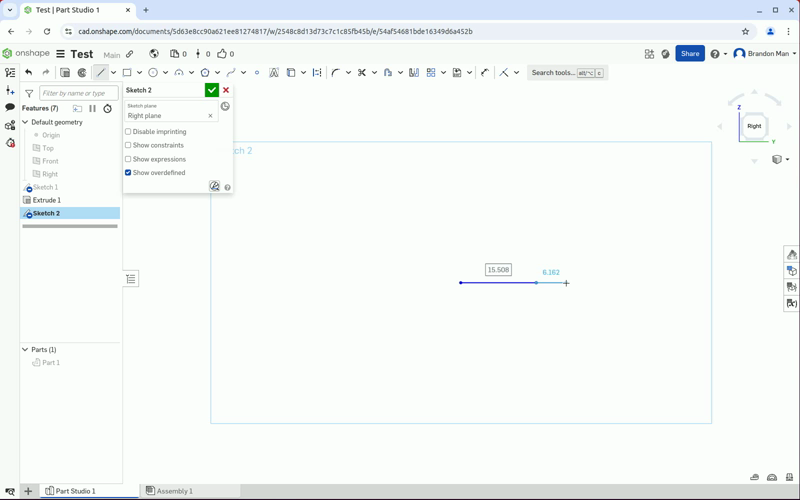
mouse_move(536, 264)
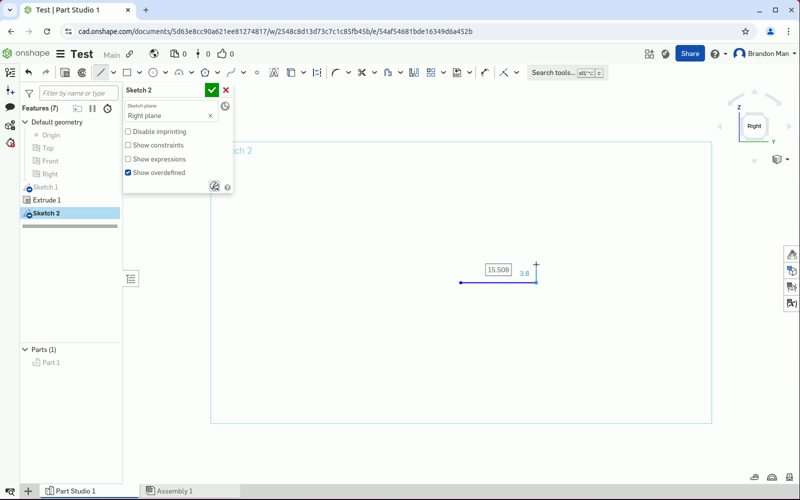
click(536, 264)
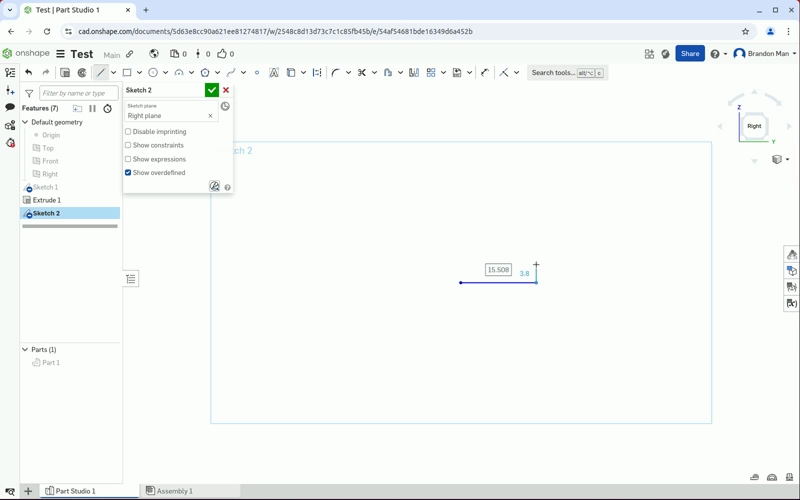
key_up(shift)
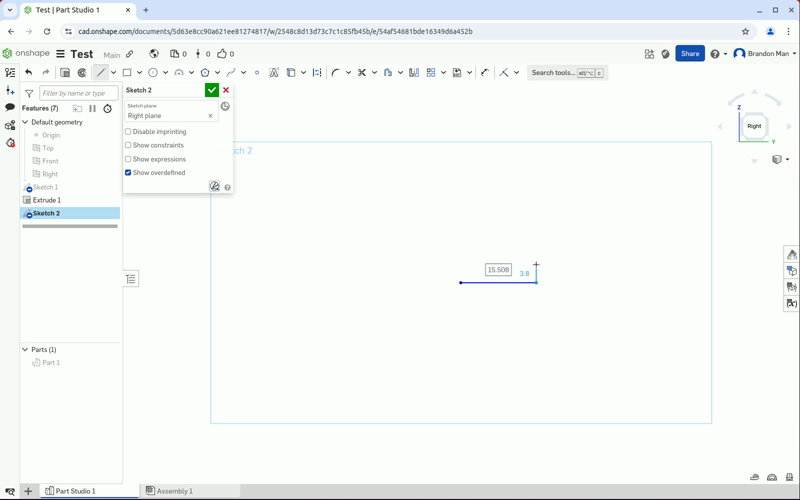
key(esc)
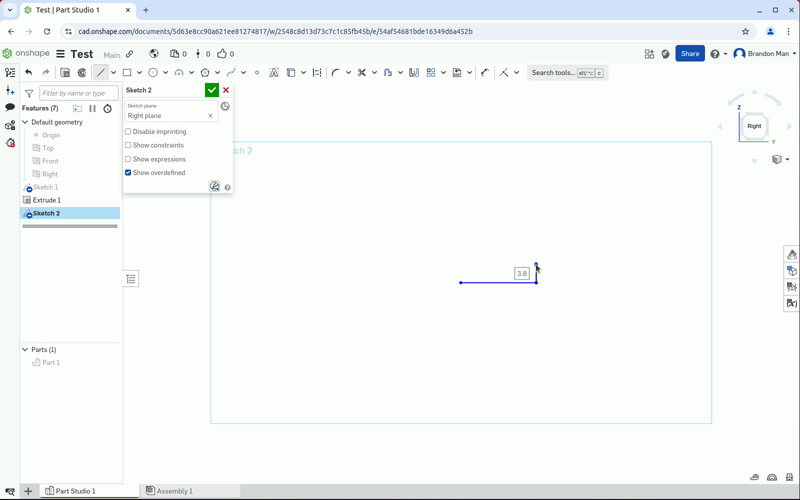
key(a)
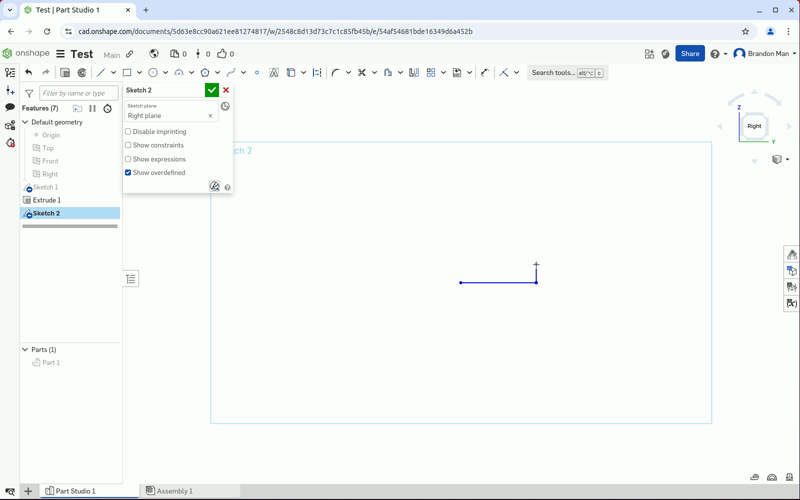
mouse_move(536, 264)
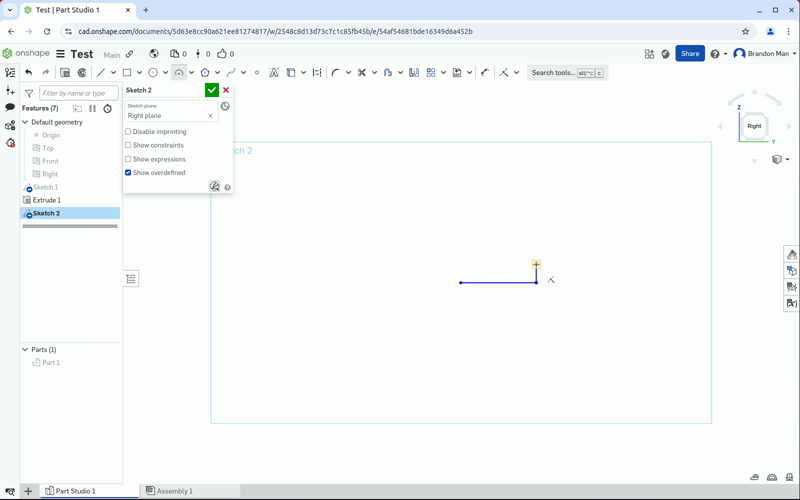
click(536, 264)
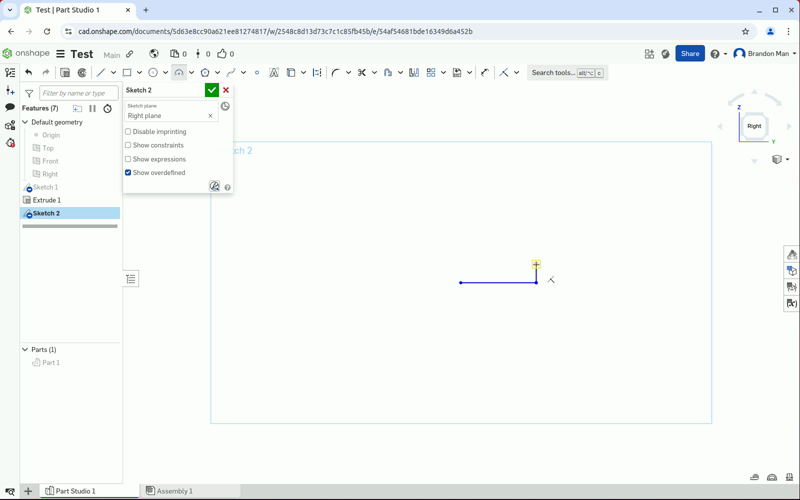
key_down(shift)
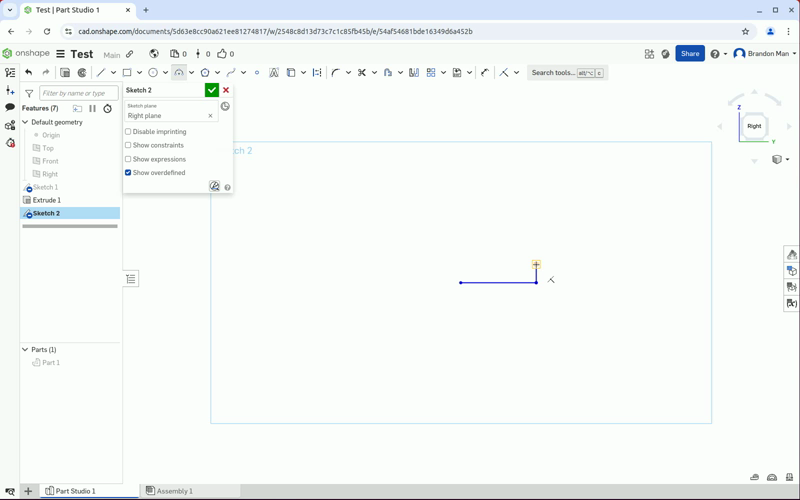
mouse_move(460, 264)
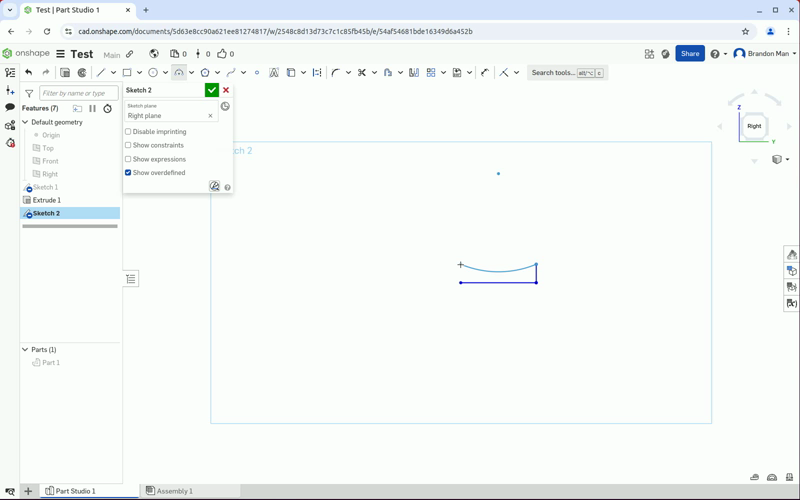
click(460, 264)
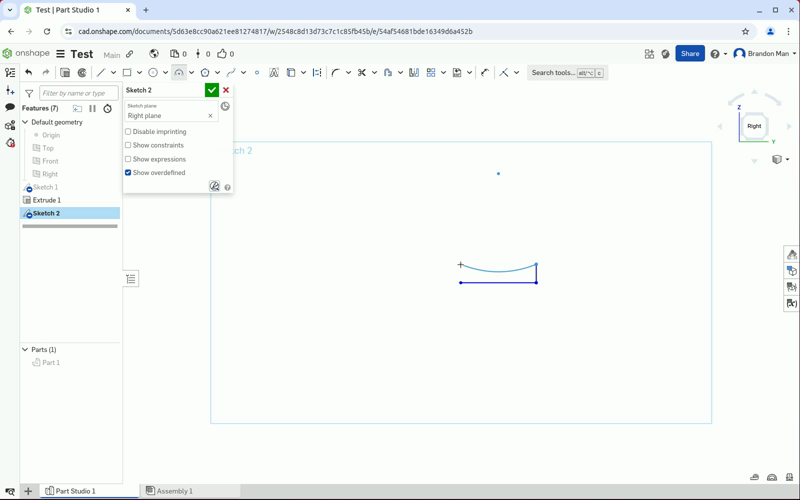
mouse_move(498, 226)
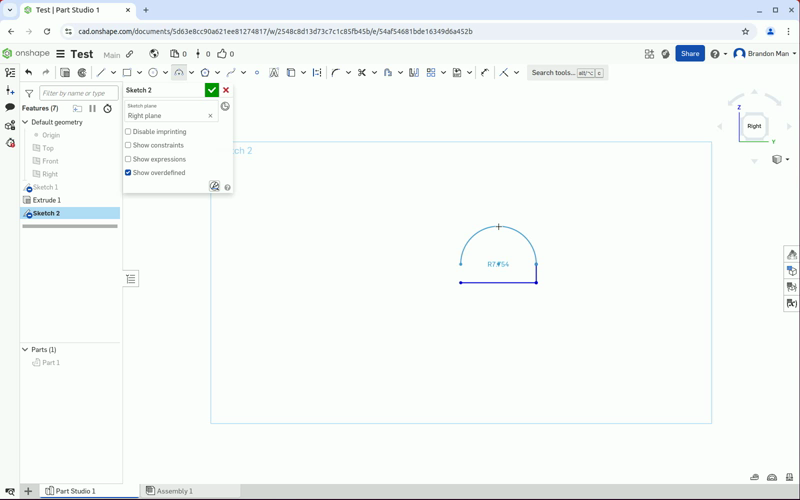
click(498, 226)
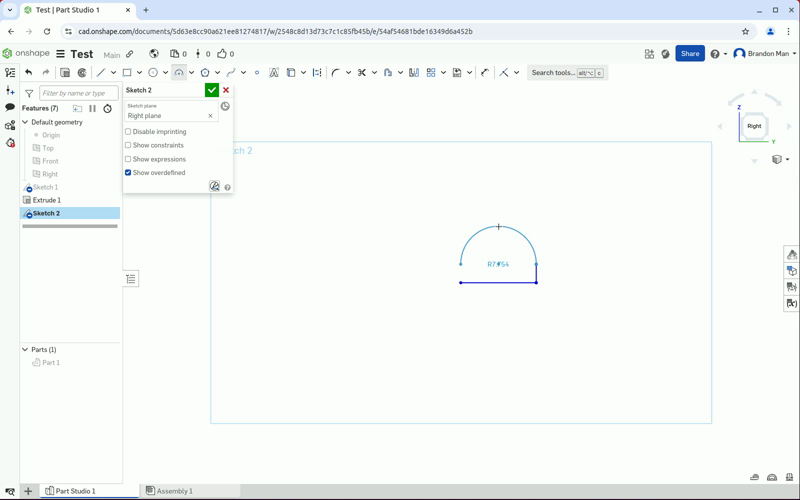
key_up(shift)
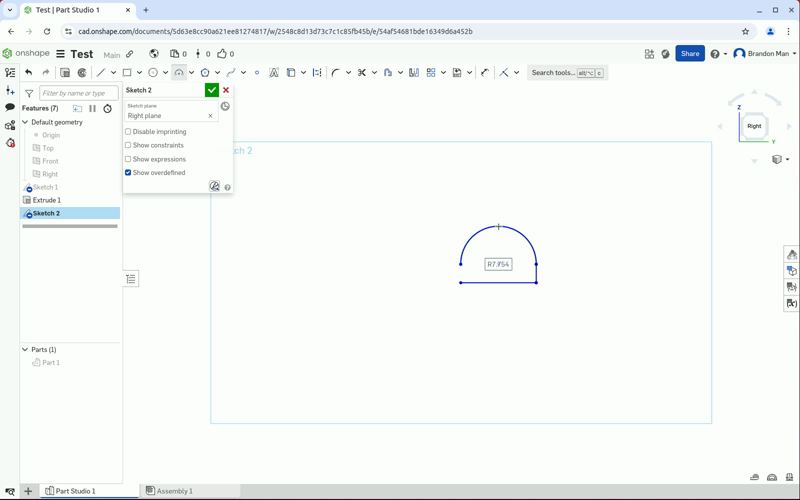
key(esc)
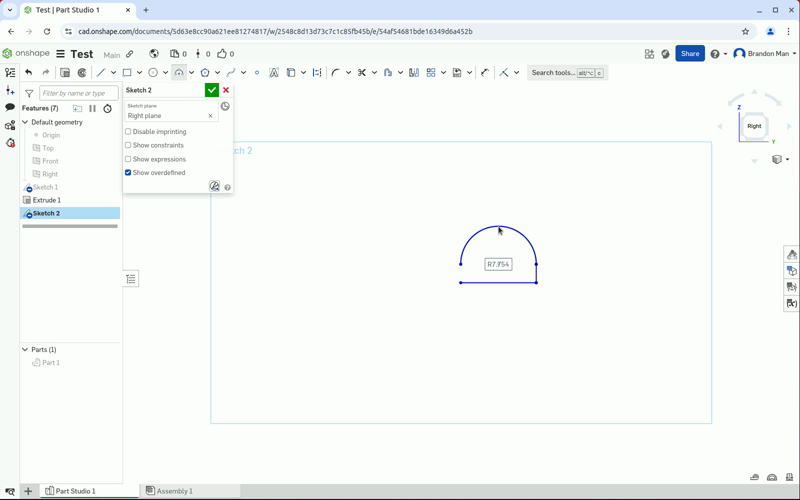
key(l)
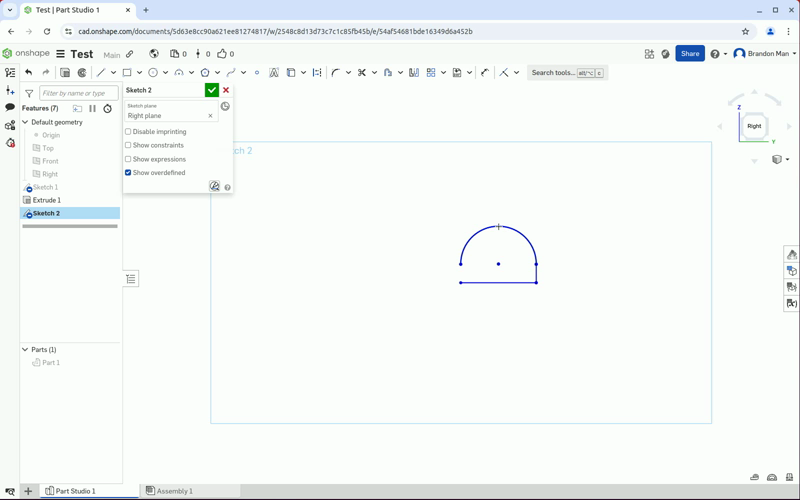
mouse_move(460, 264)
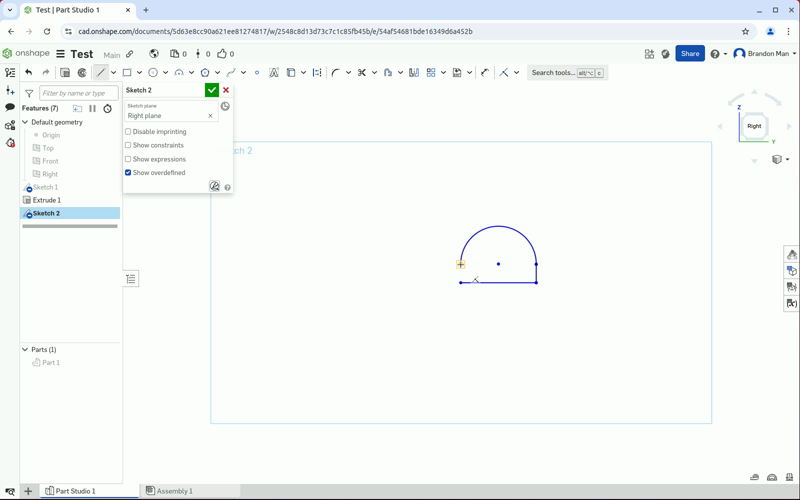
click(460, 264)
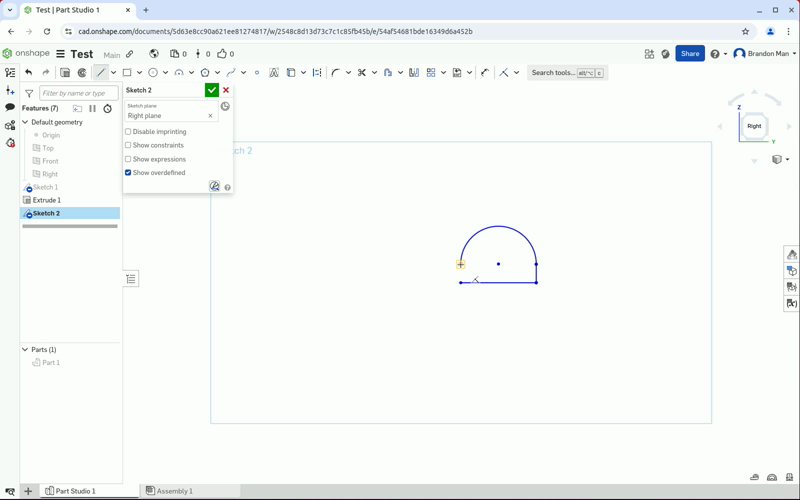
mouse_move(490, 264)
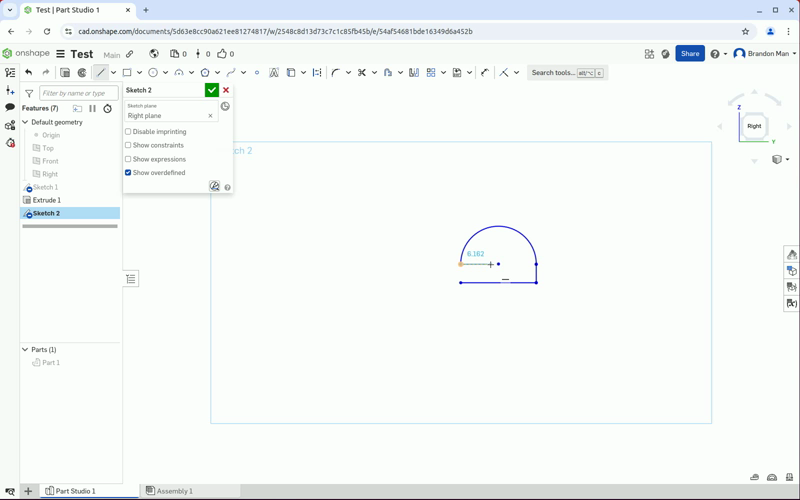
key_down(shift)
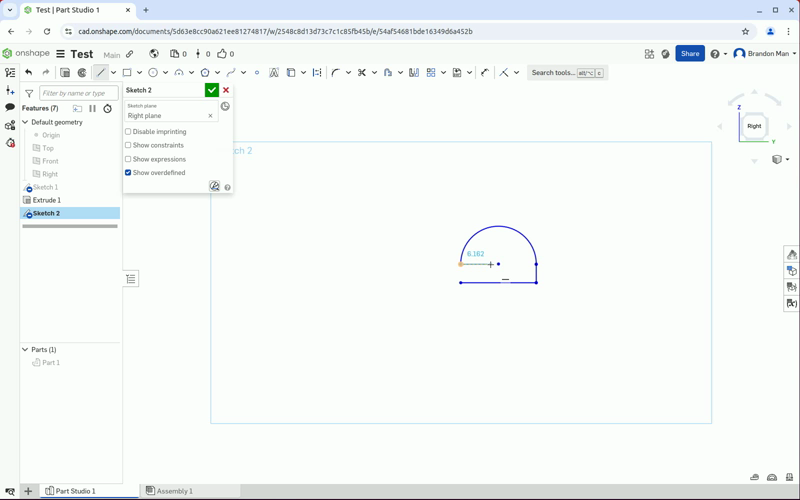
mouse_move(460, 282)
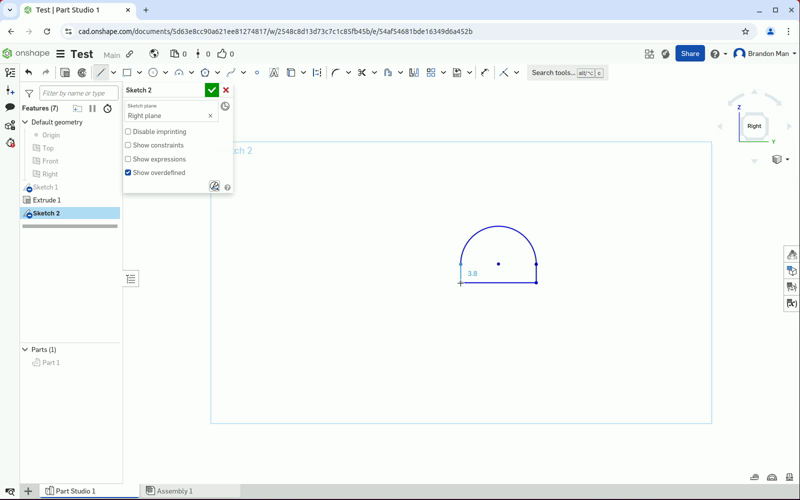
key_up(shift)
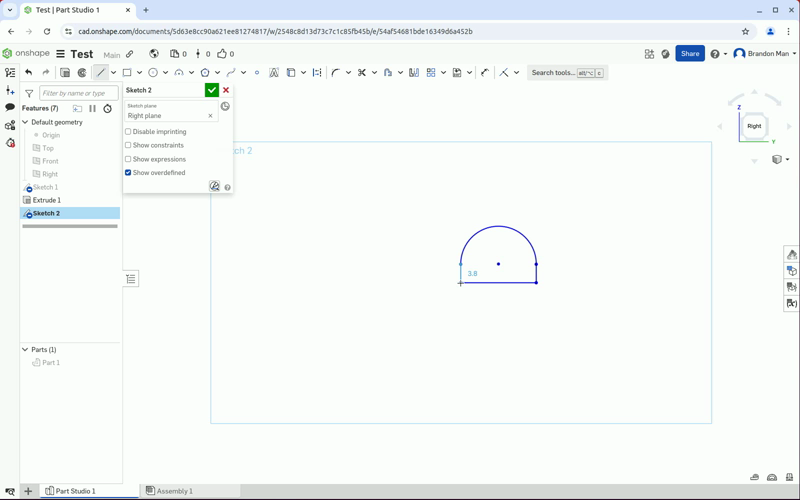
click(460, 282)
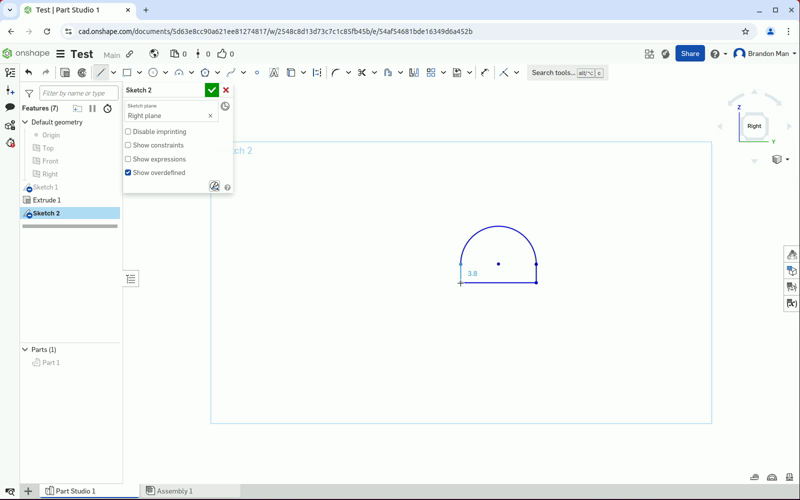
key(esc)
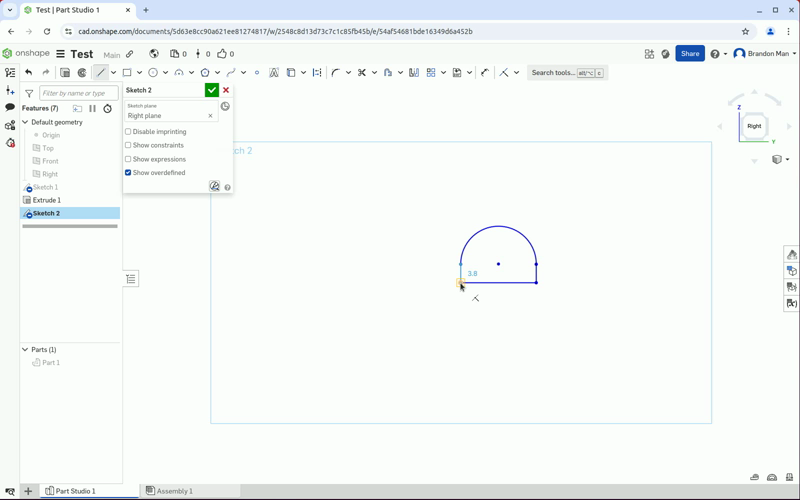
mouse_move(510, 269)
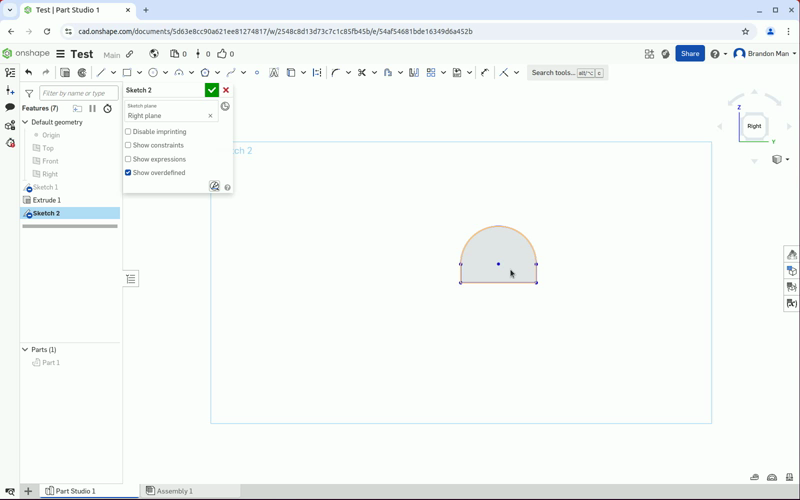
click(510, 269)
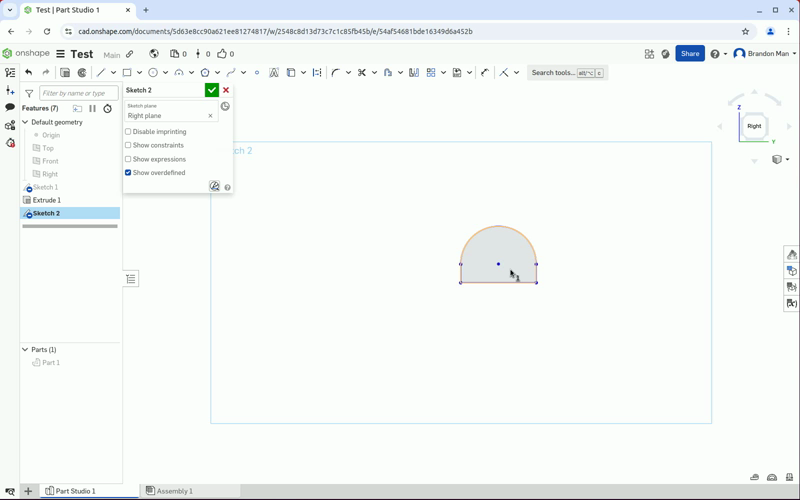
mouse_move(73, 352)
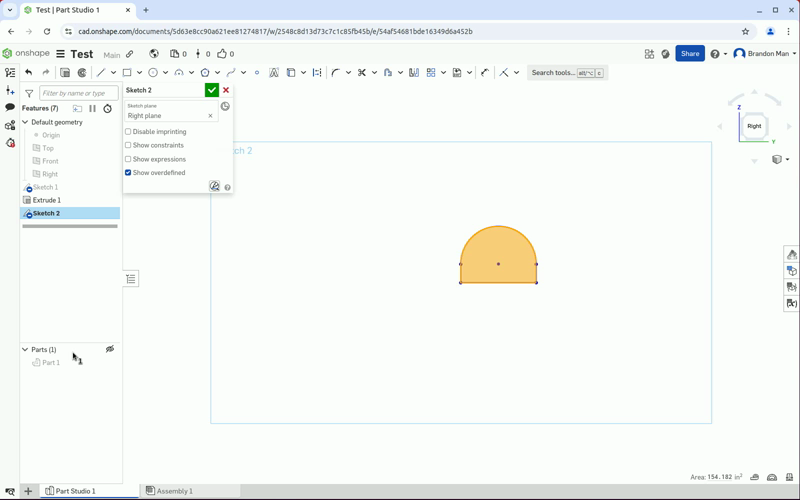
key(shift+y)
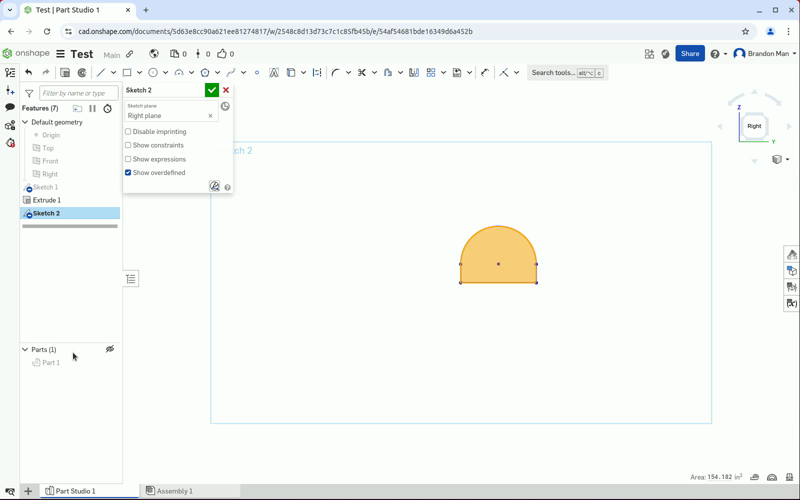
key(shift+e)
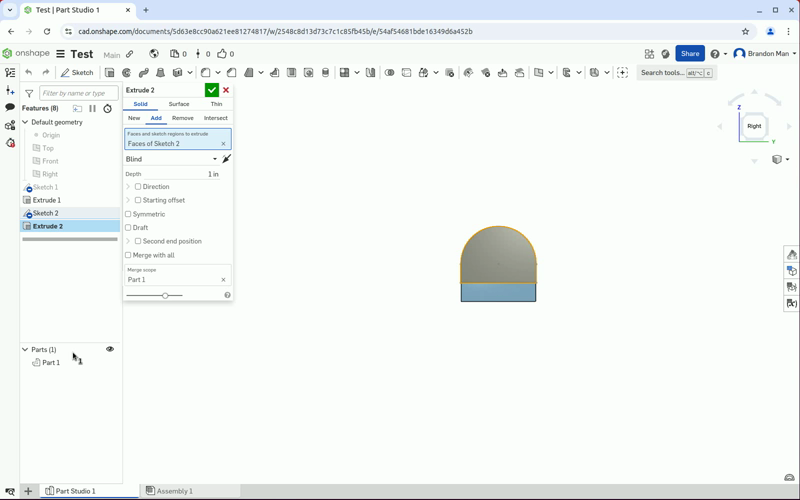
mouse_move(143, 106)
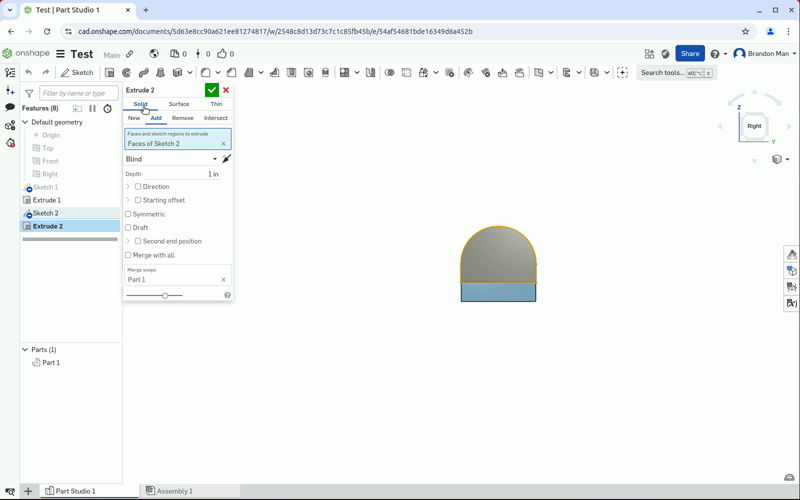
click(143, 106)
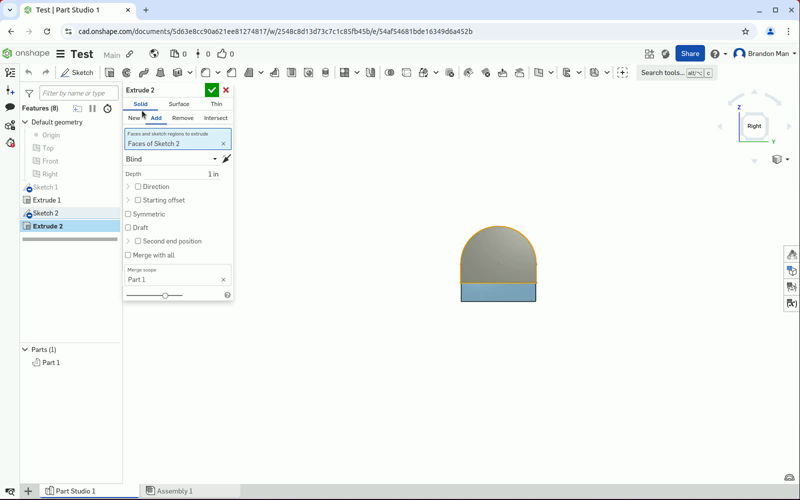
mouse_move(137, 120)
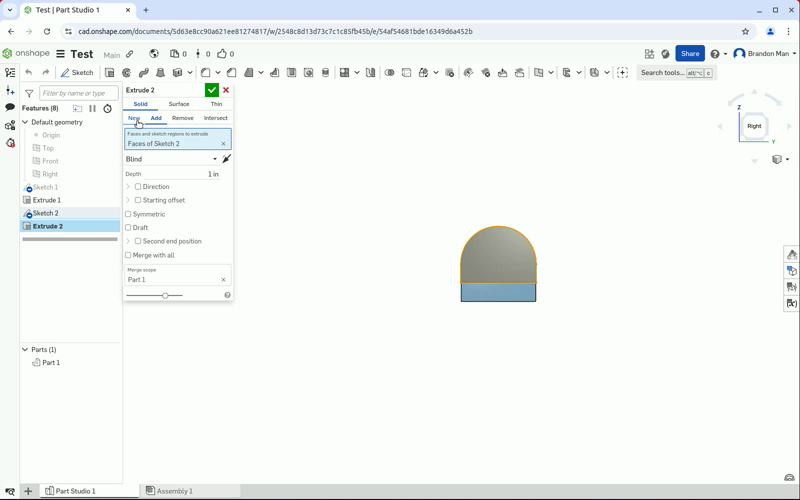
click(137, 120)
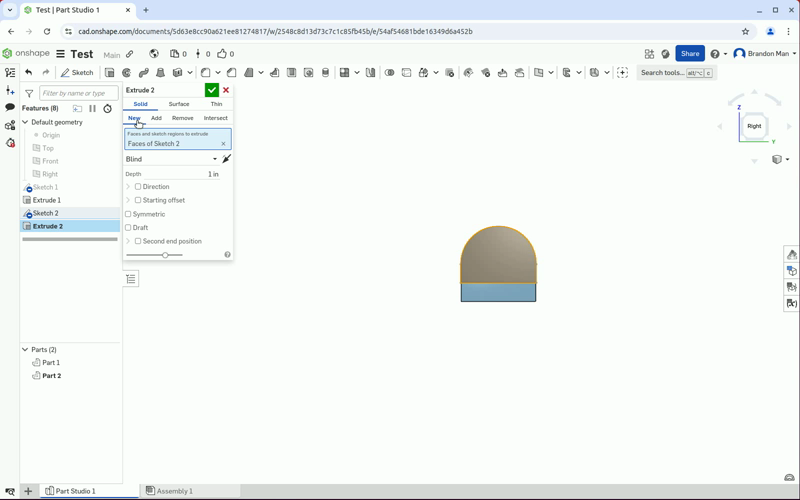
key(tab, 4)
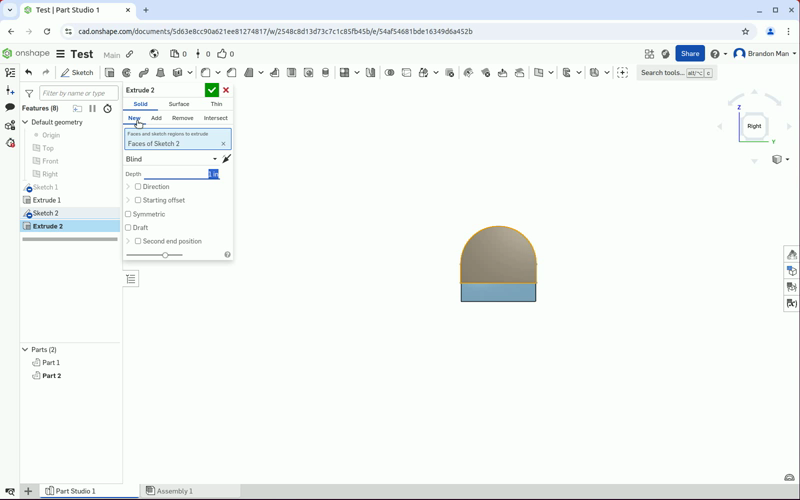
text(7.703)
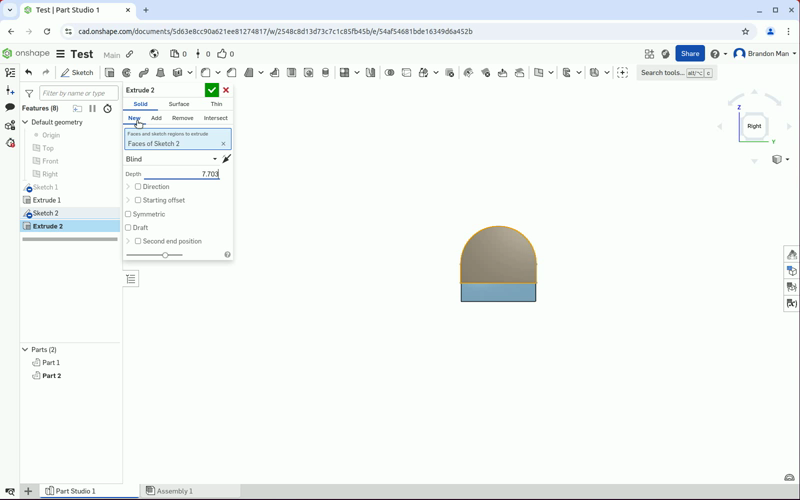
key(enter)
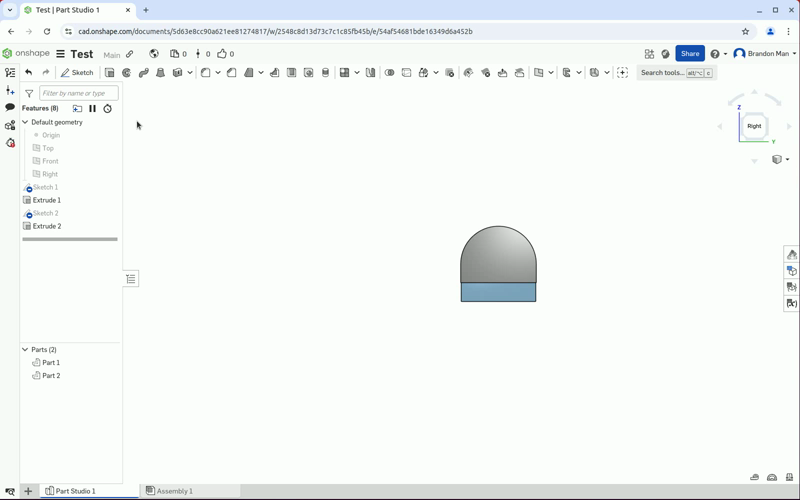
key(shift+h)
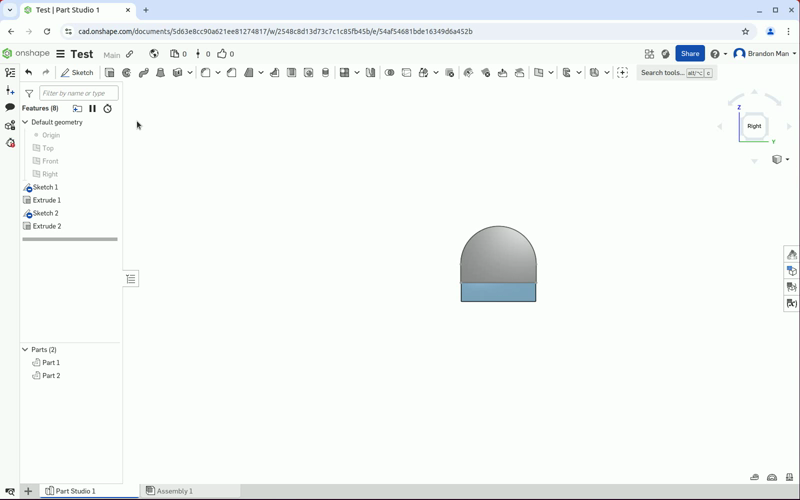
key(shift+h)
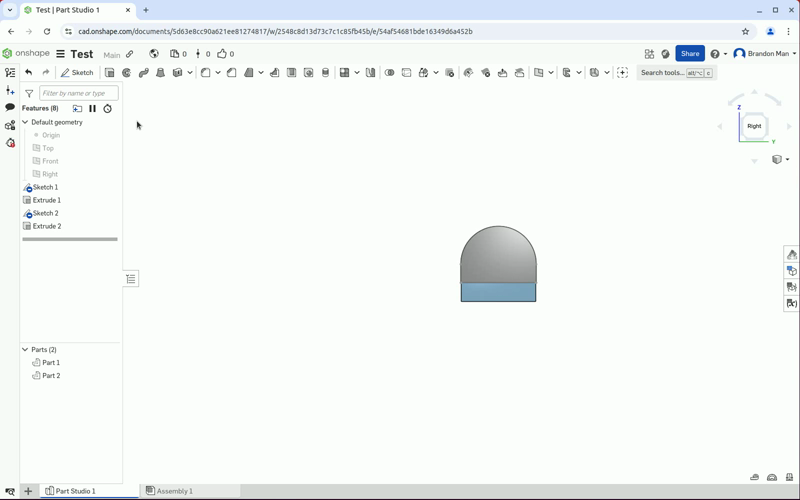
key(shift+7)
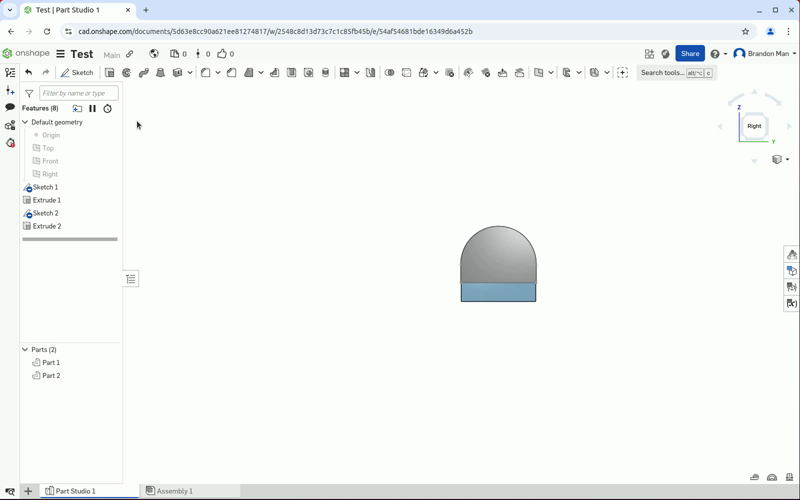
key(right, 2)
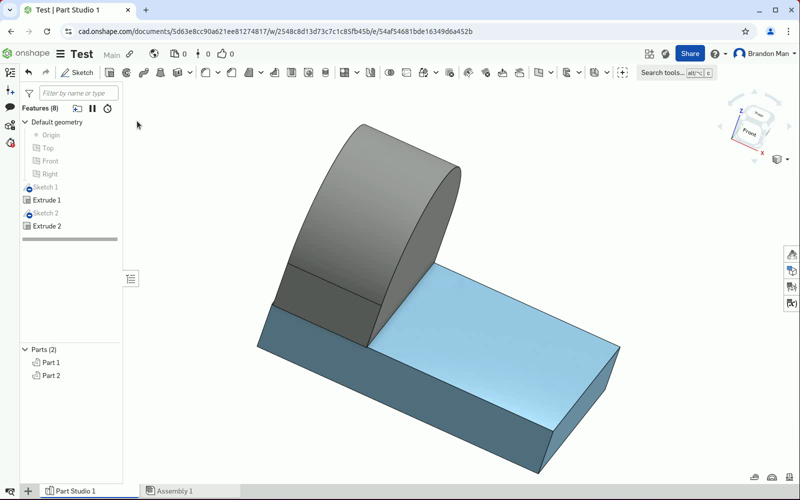
key(down, 2)
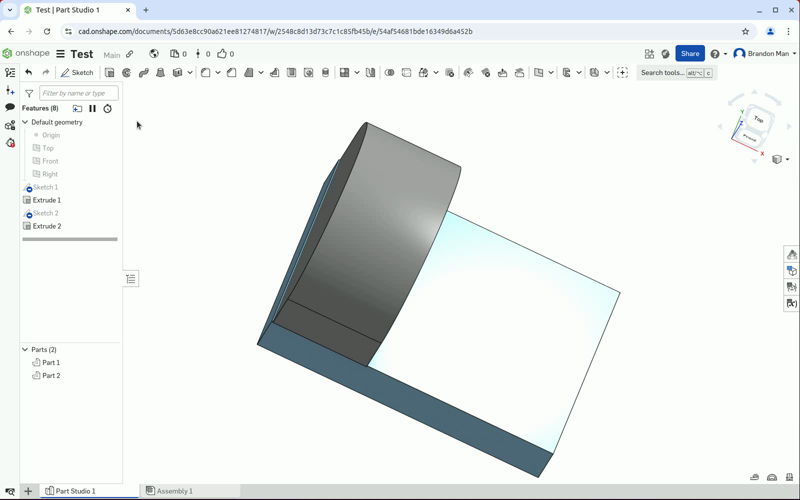
key(up, 2)
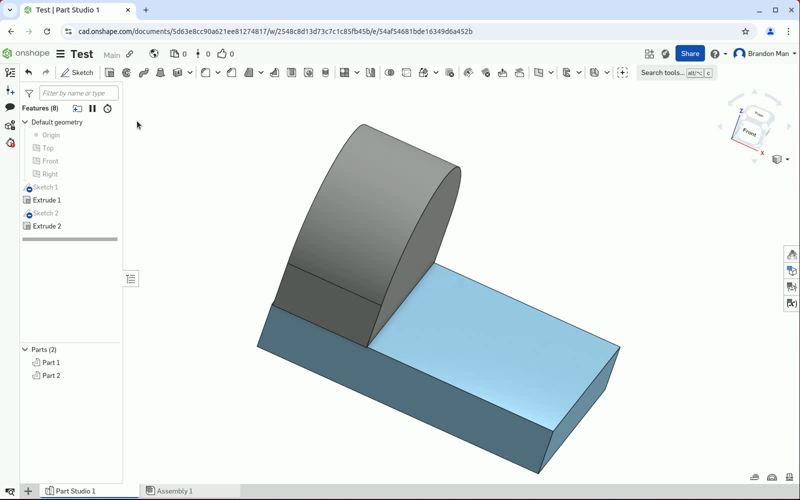
key(left, 2)
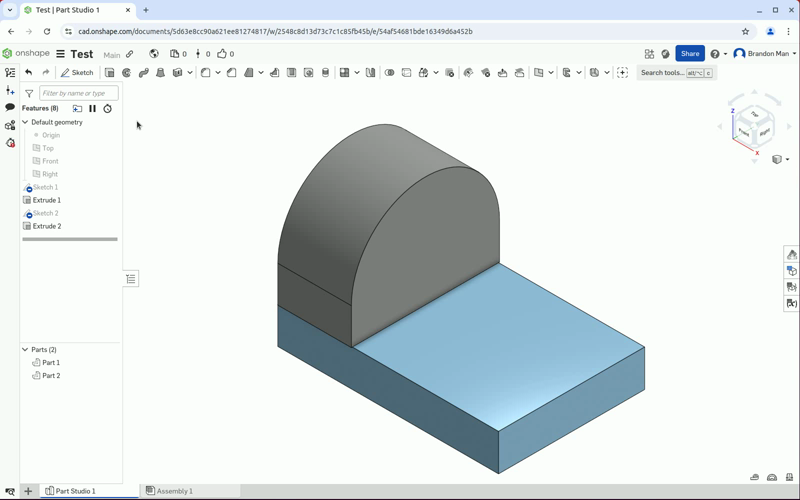
mouse_move(73, 189)
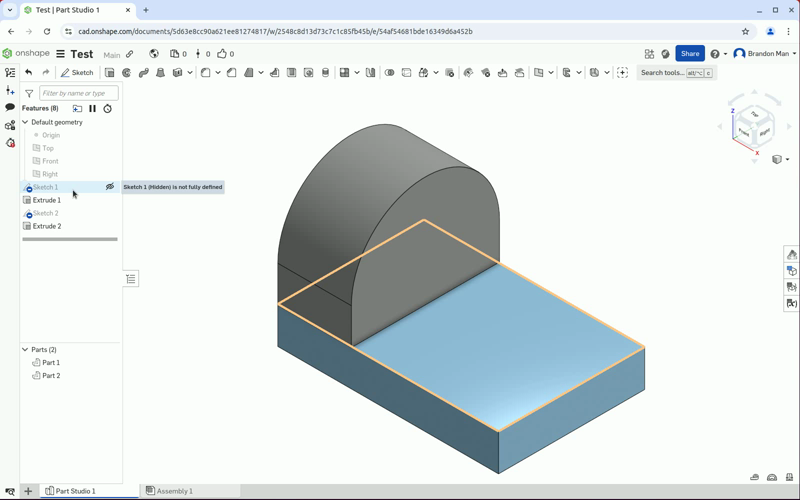
click(73, 189)